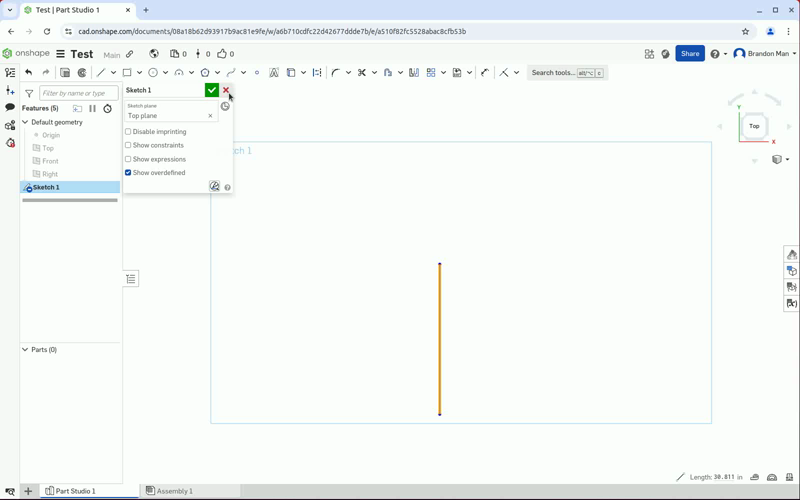
key(shift+h)
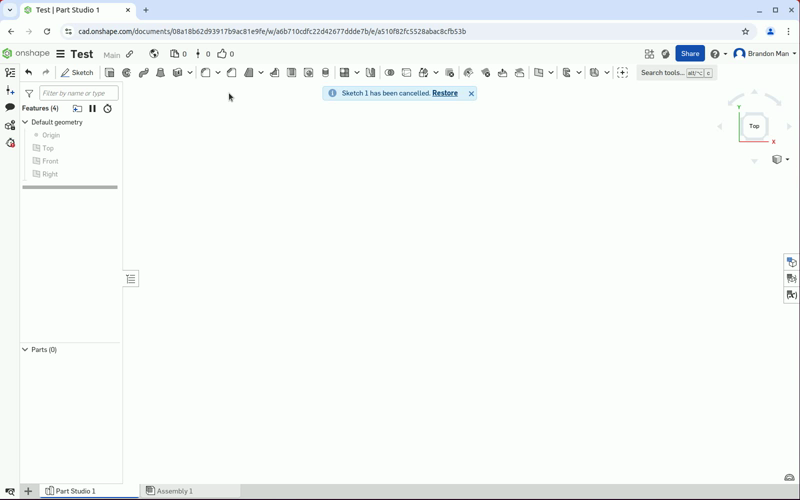
mouse_move(73, 352)
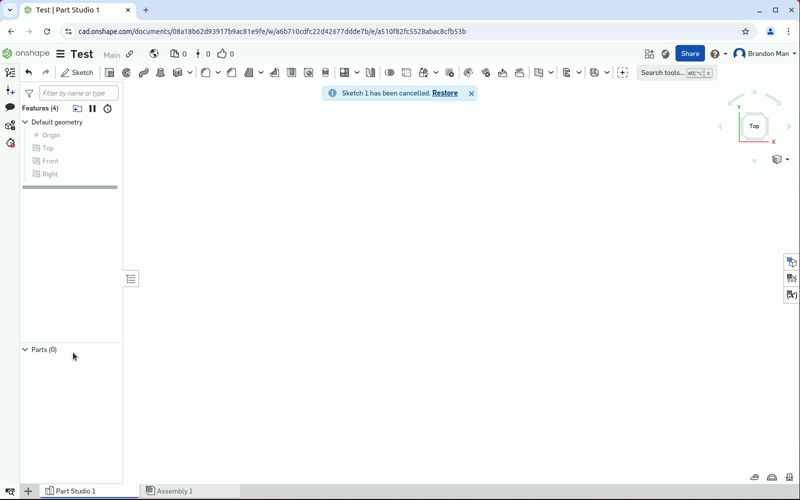
key(y)
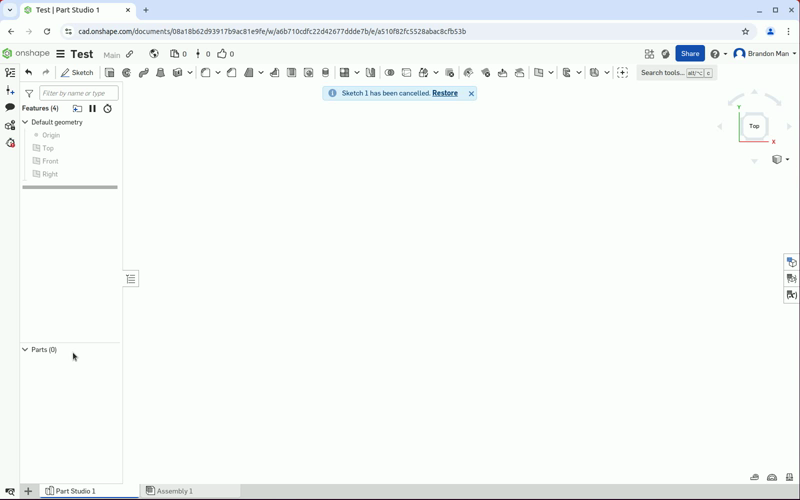
key(shift+p)
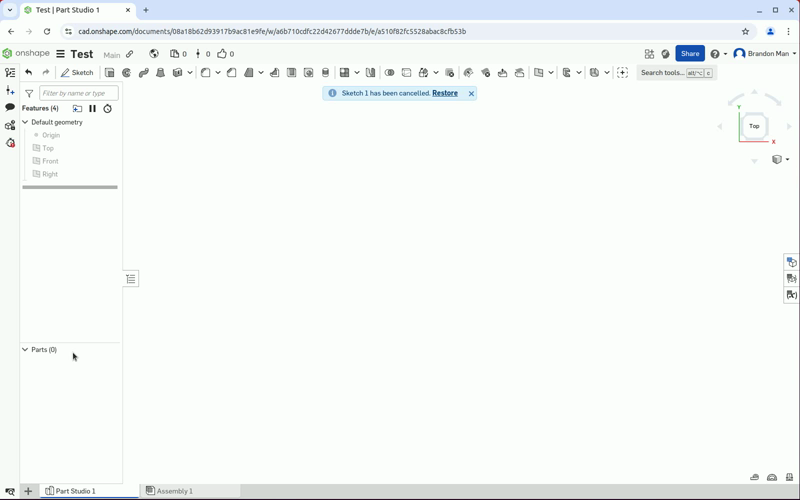
key(space)
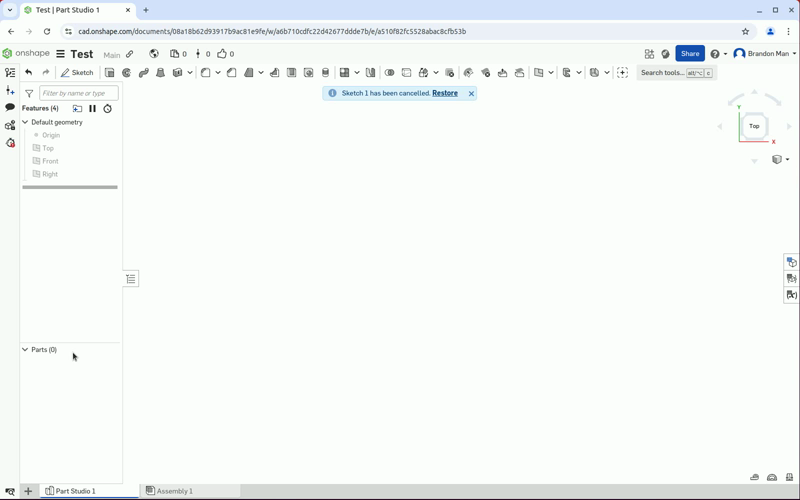
key_down(shift)
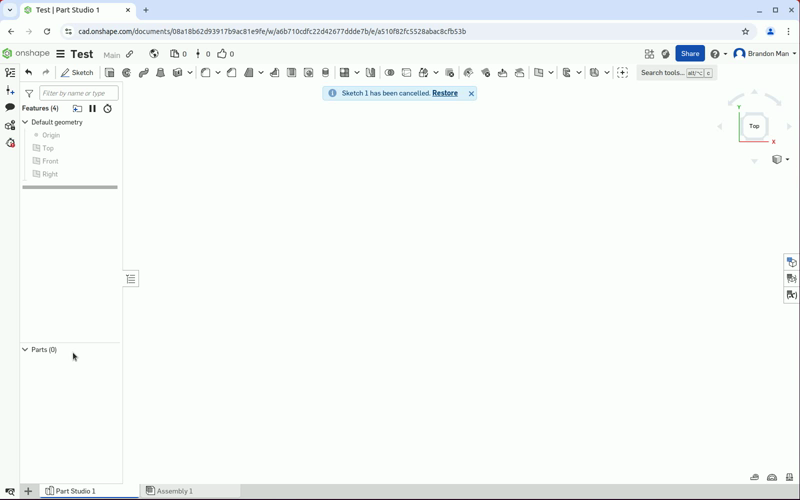
key(up)
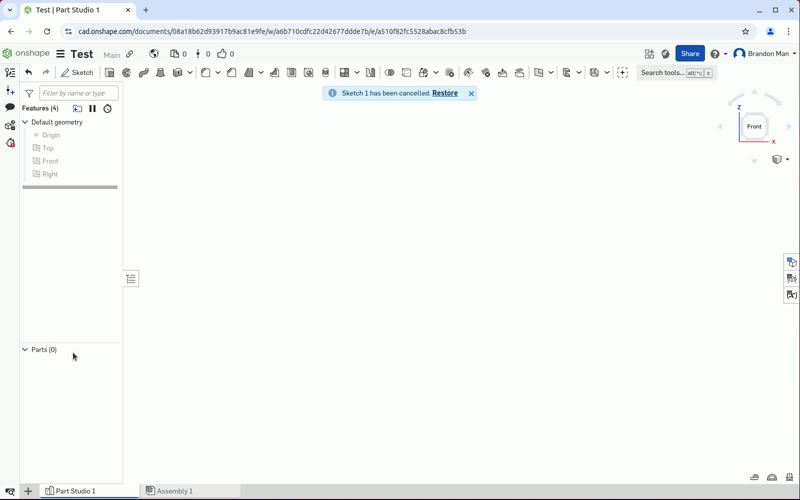
key_up(shift)
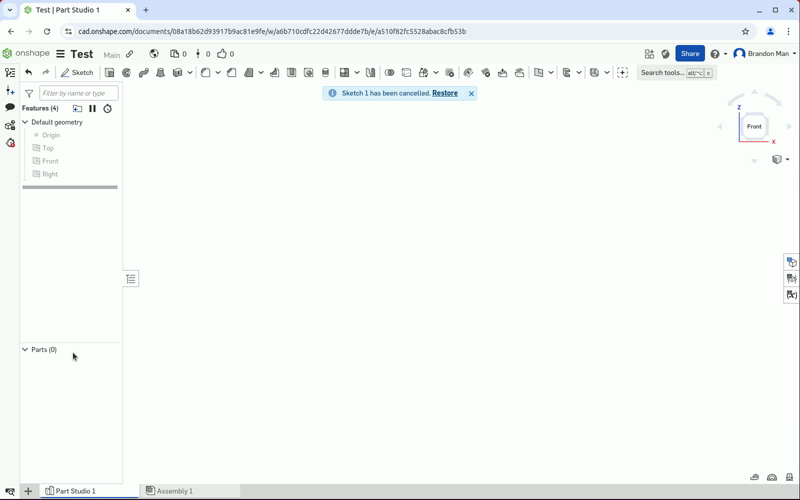
key(space)
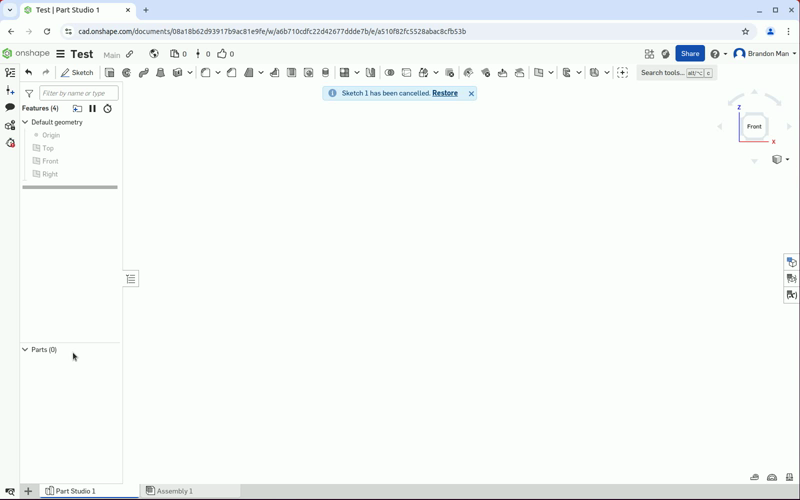
key_down(shift)
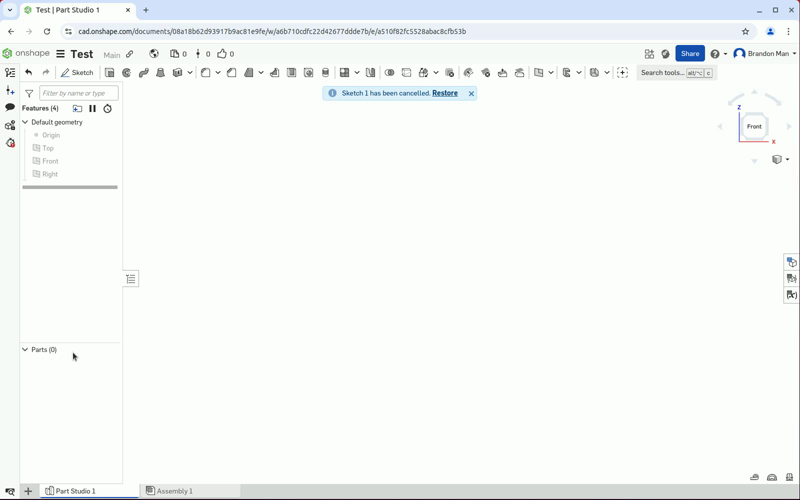
key(left)
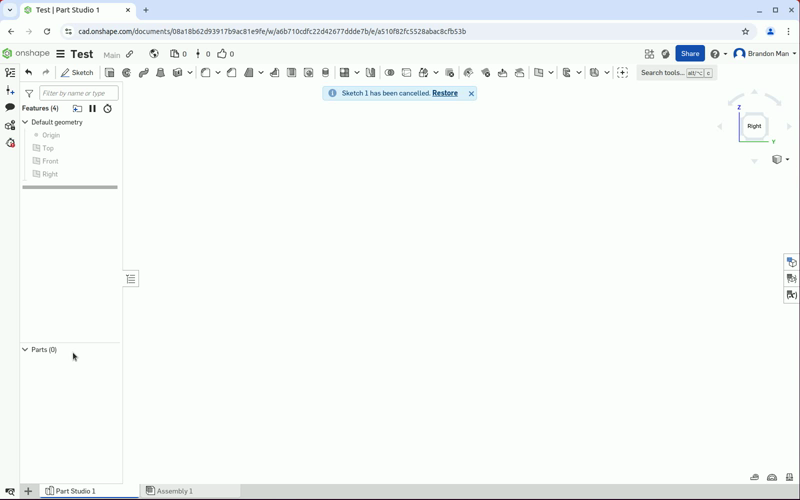
key_up(shift)
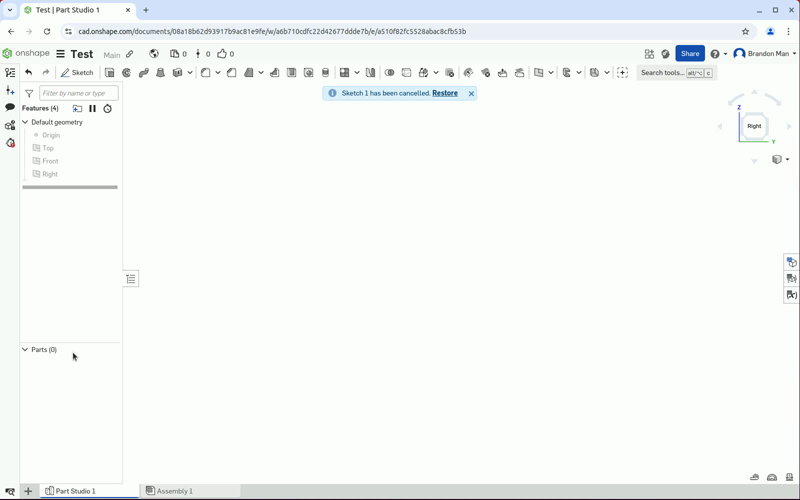
mouse_move(73, 352)
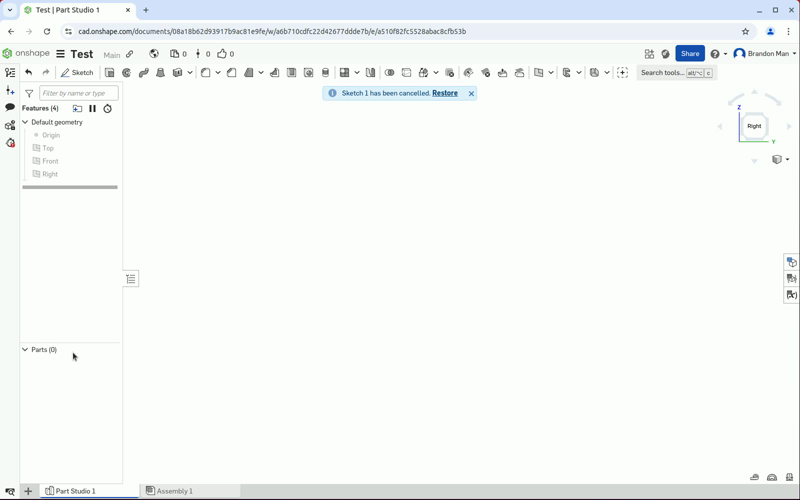
key(shift+y)
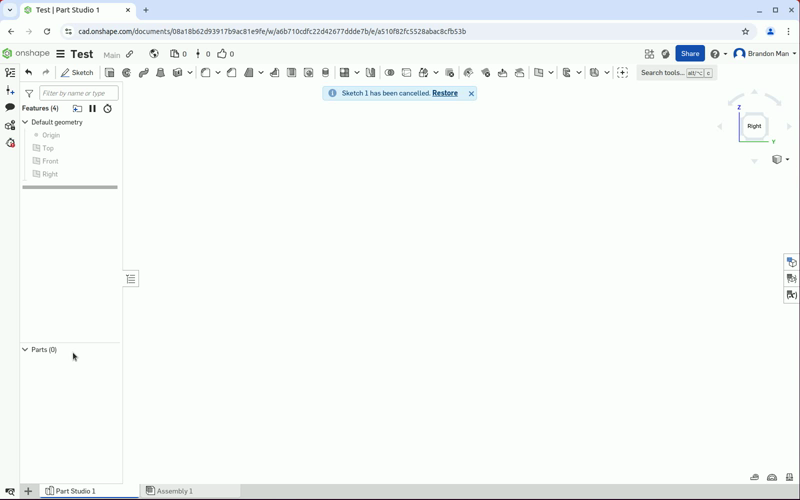
key(shift+s)
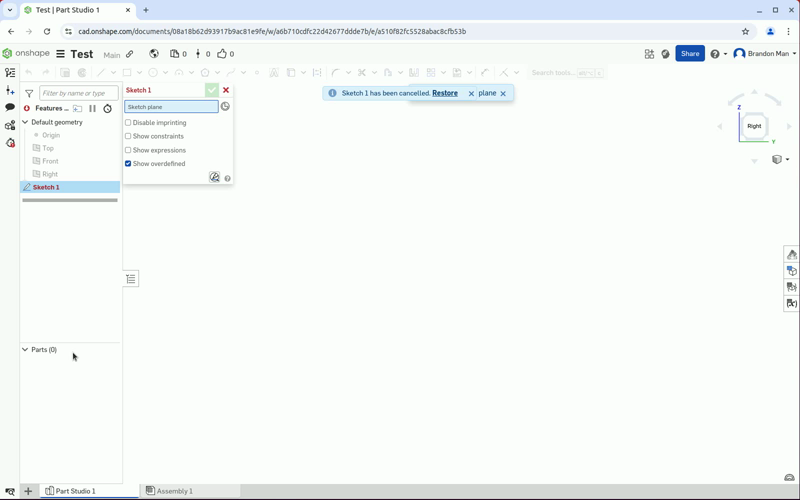
mouse_move(73, 176)
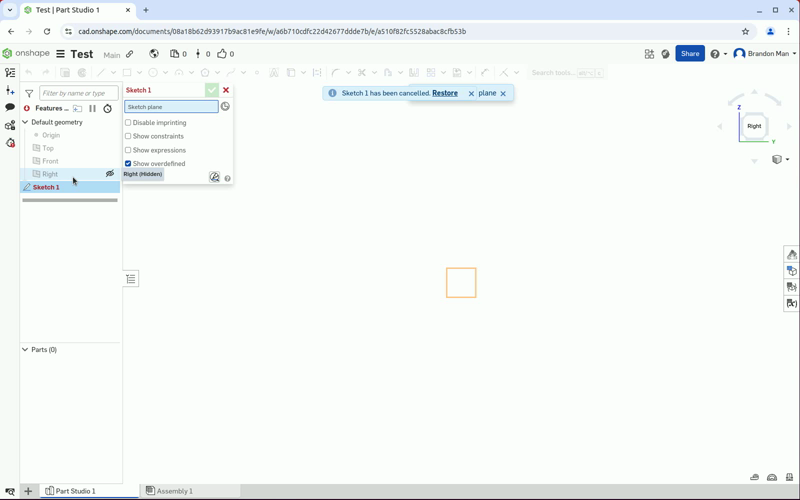
click(73, 176)
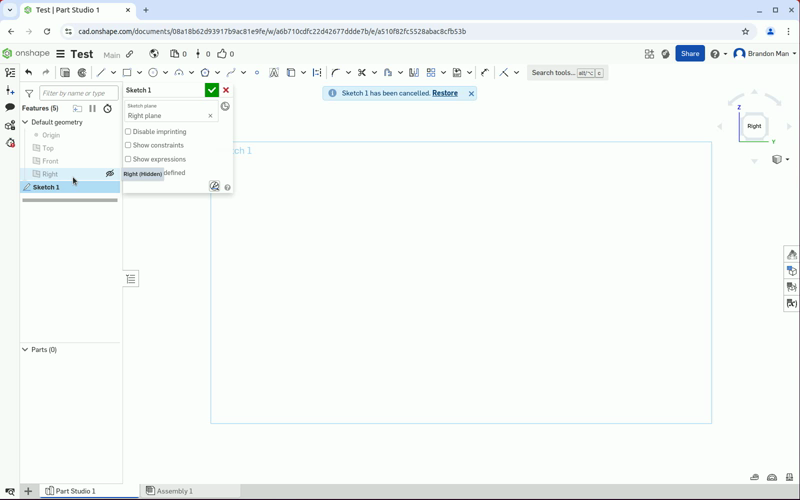
mouse_move(73, 352)
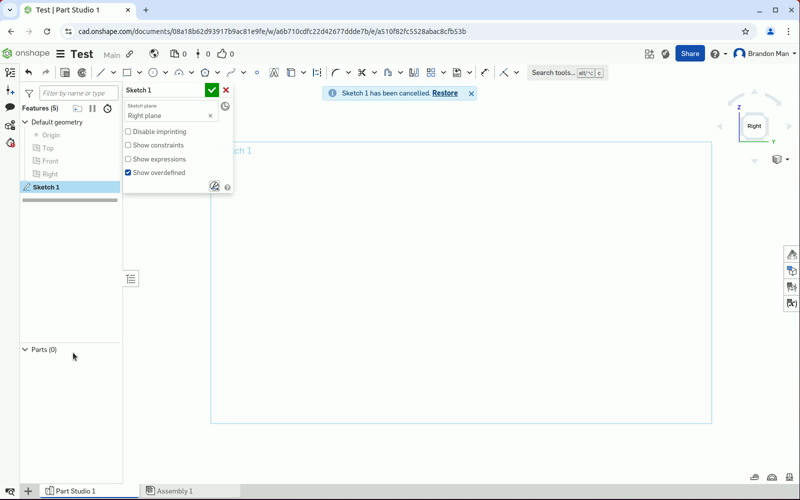
key(y)
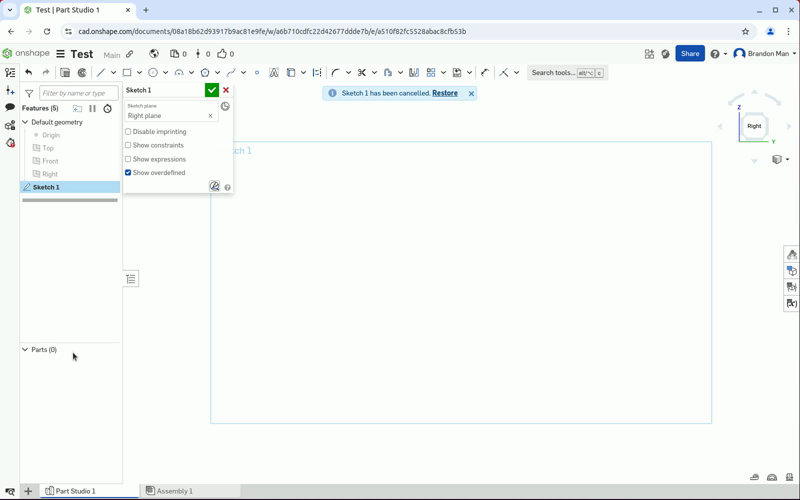
key(l)
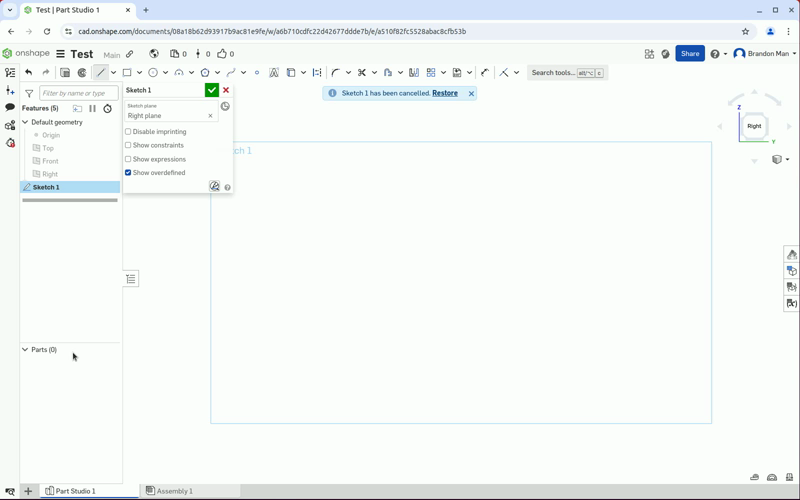
key_down(shift)
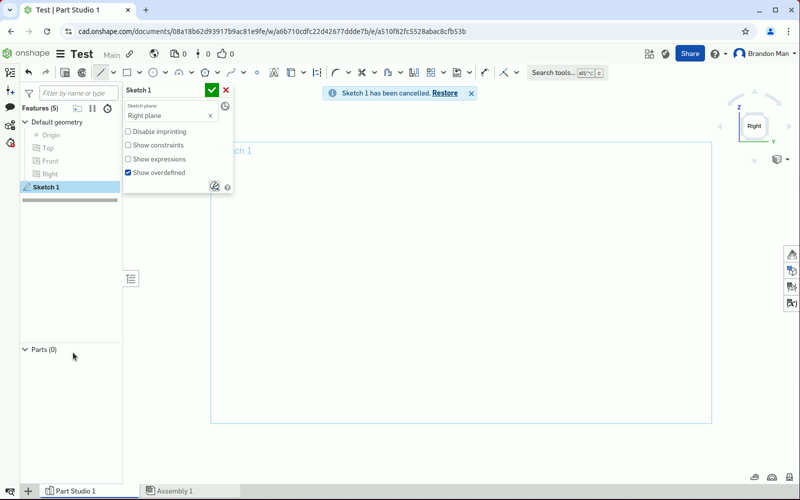
mouse_move(401, 315)
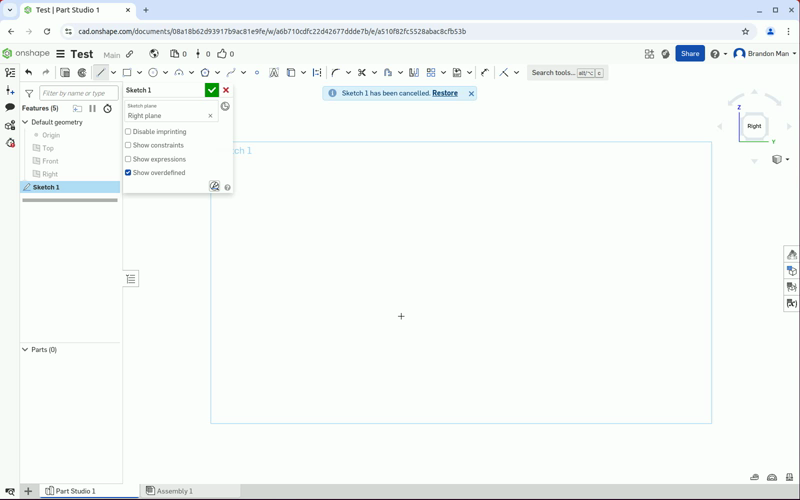
click(401, 315)
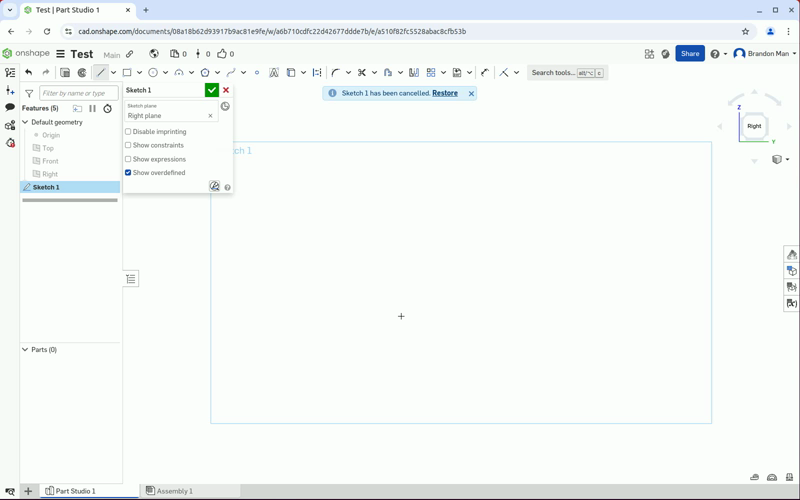
key_up(shift)
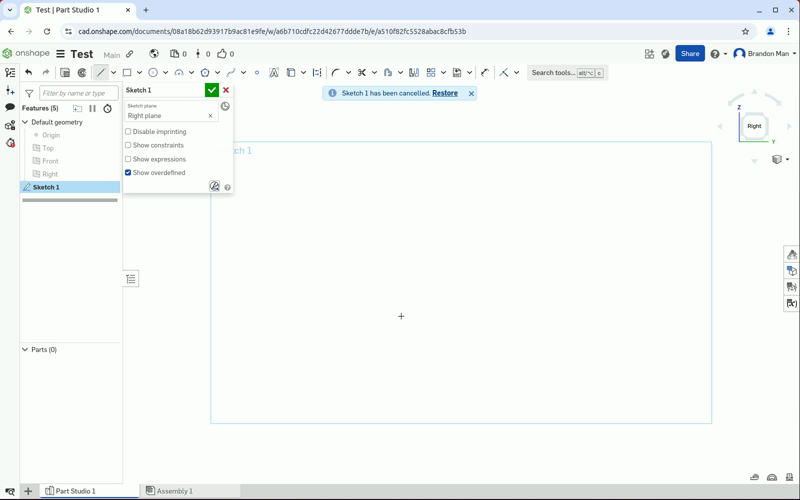
key_down(shift)
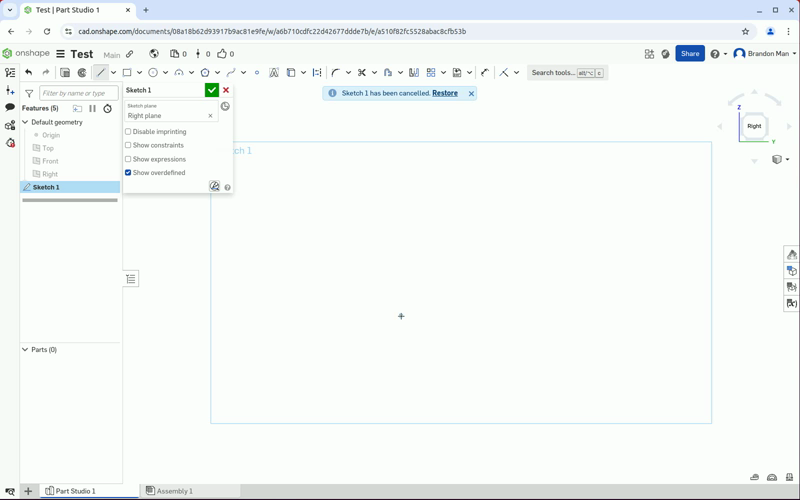
mouse_move(541, 315)
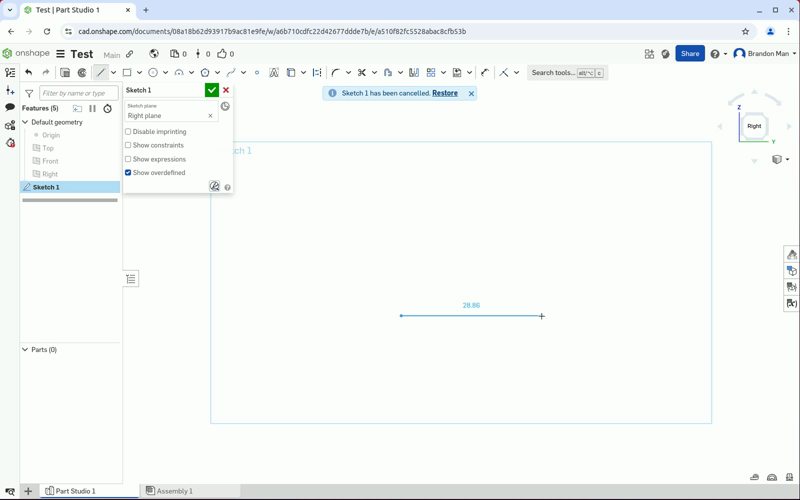
click(541, 315)
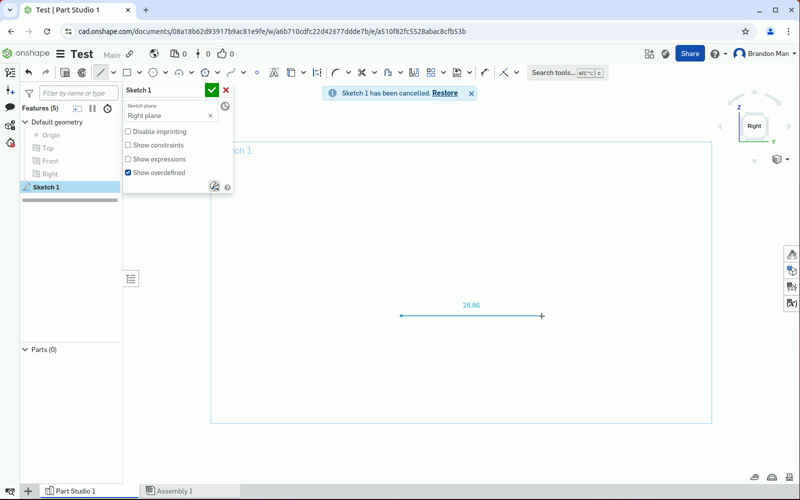
key_up(shift)
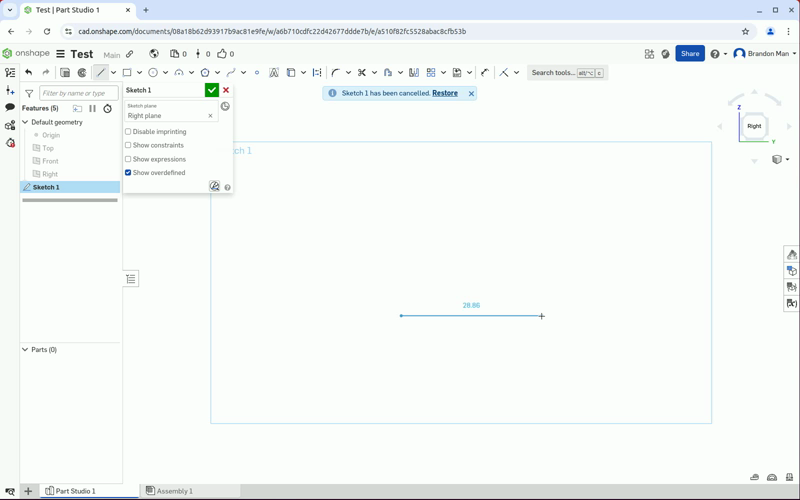
key_down(shift)
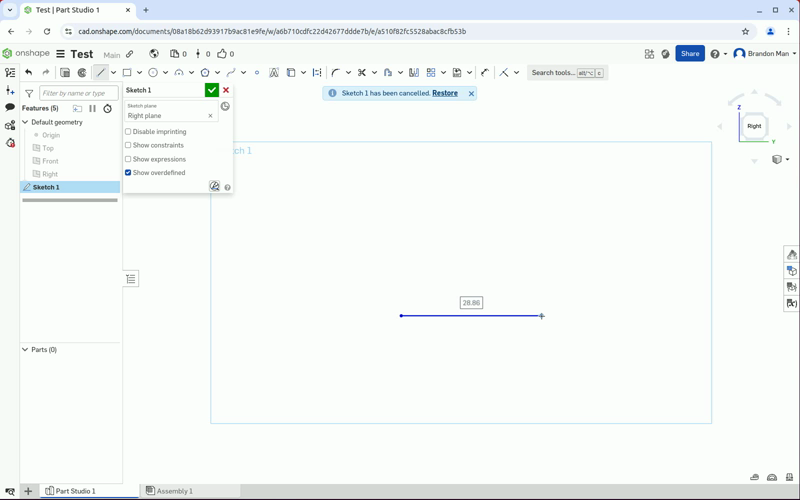
mouse_move(571, 315)
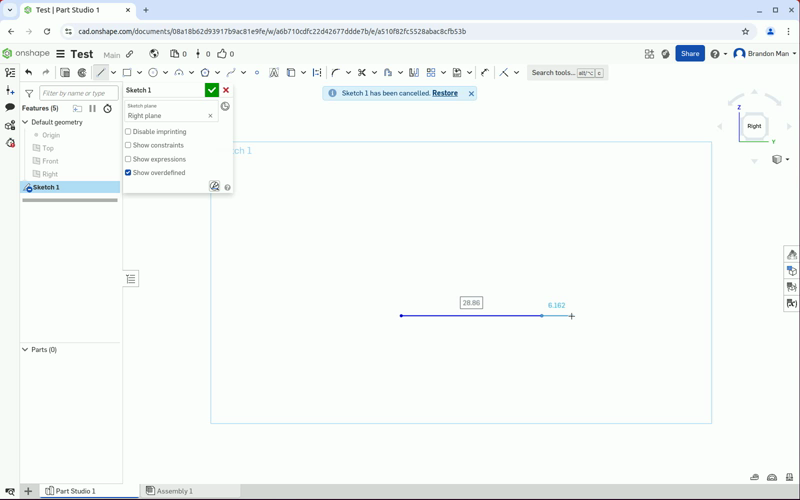
mouse_move(541, 287)
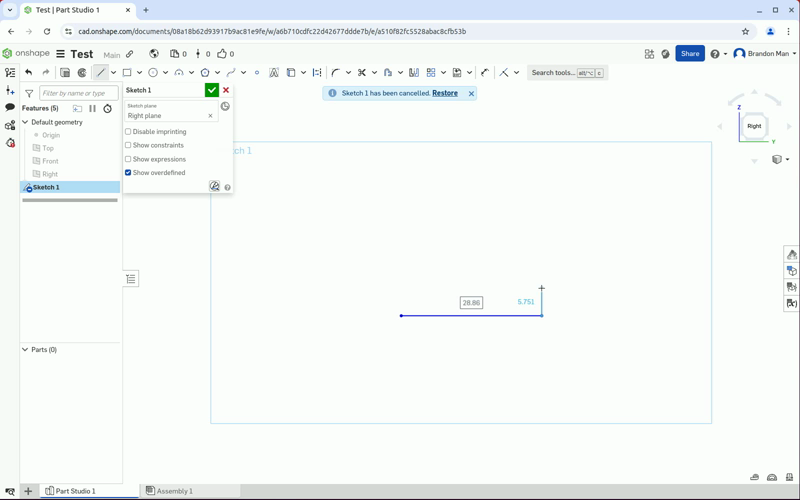
click(541, 287)
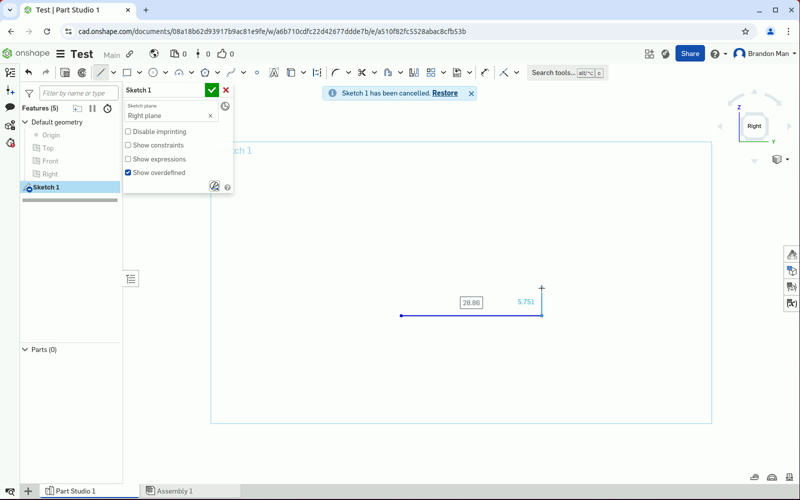
key_up(shift)
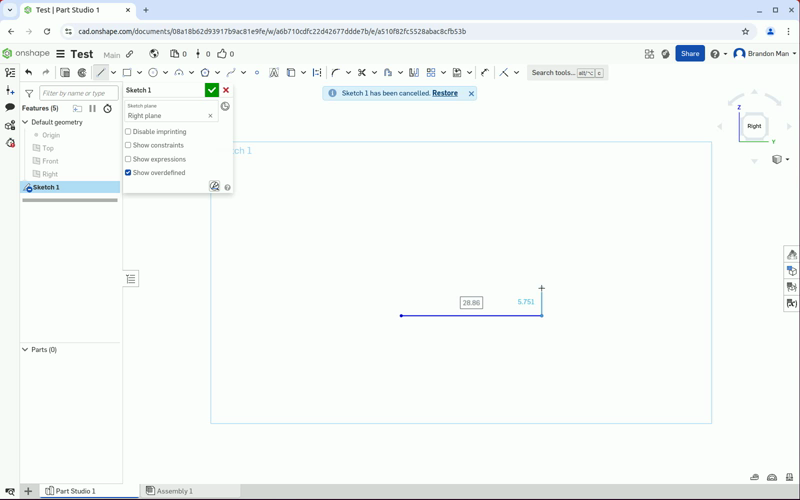
key_down(shift)
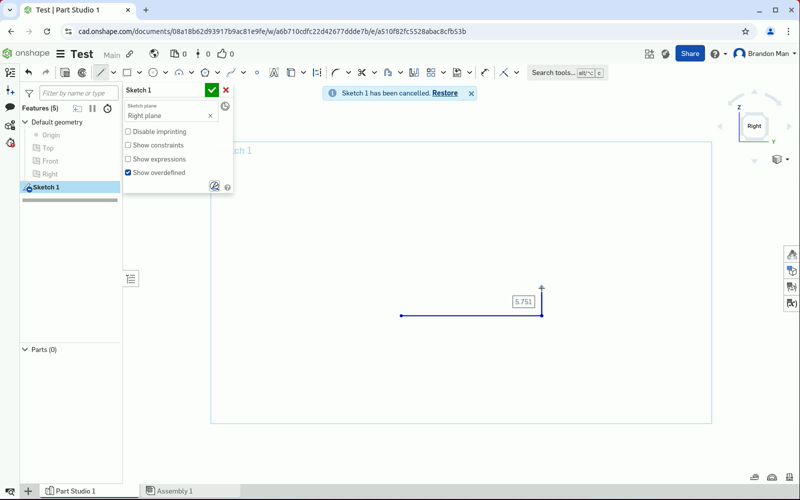
mouse_move(401, 287)
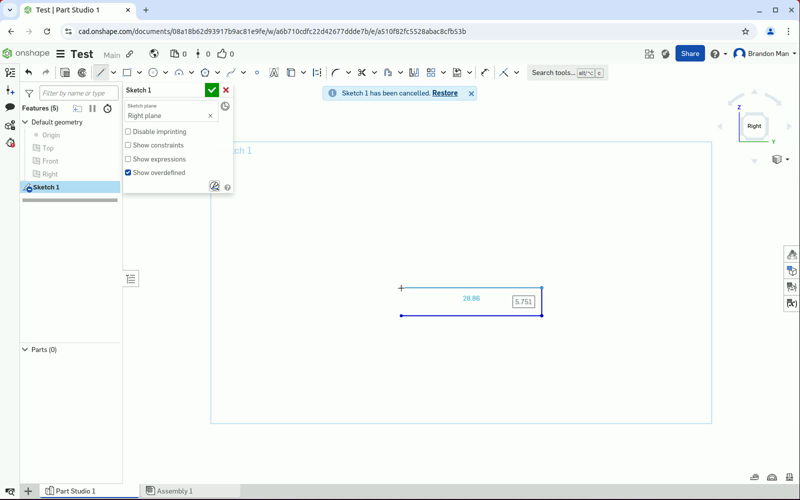
click(401, 287)
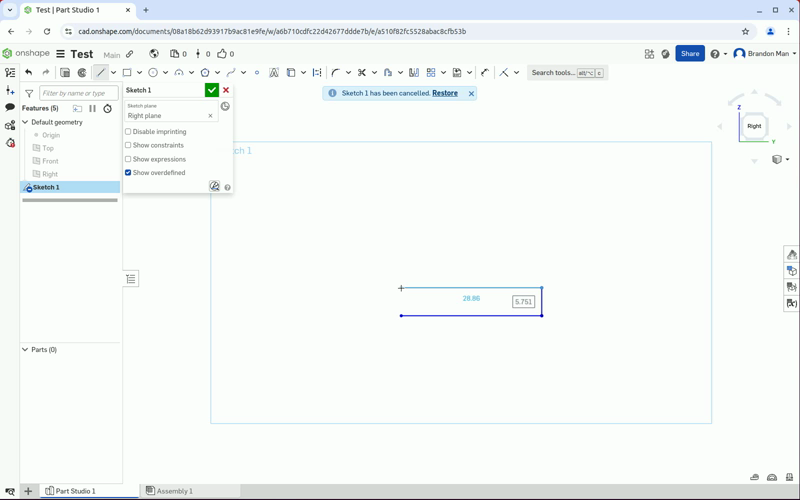
key_up(shift)
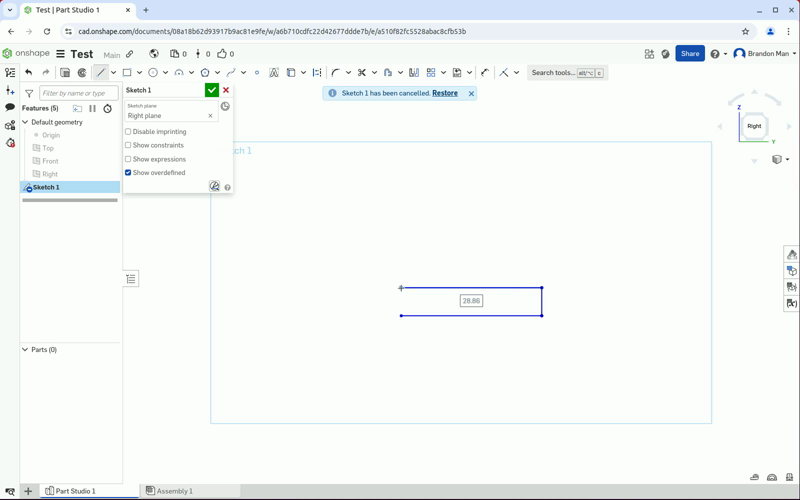
mouse_move(431, 287)
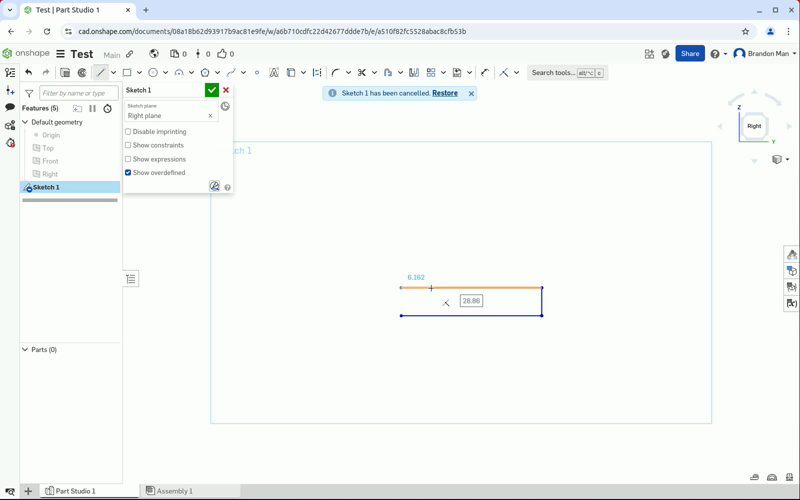
key_down(shift)
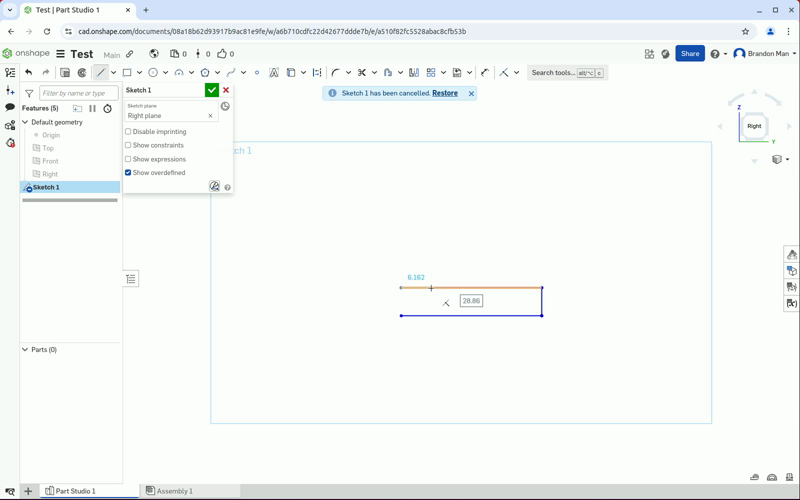
mouse_move(401, 315)
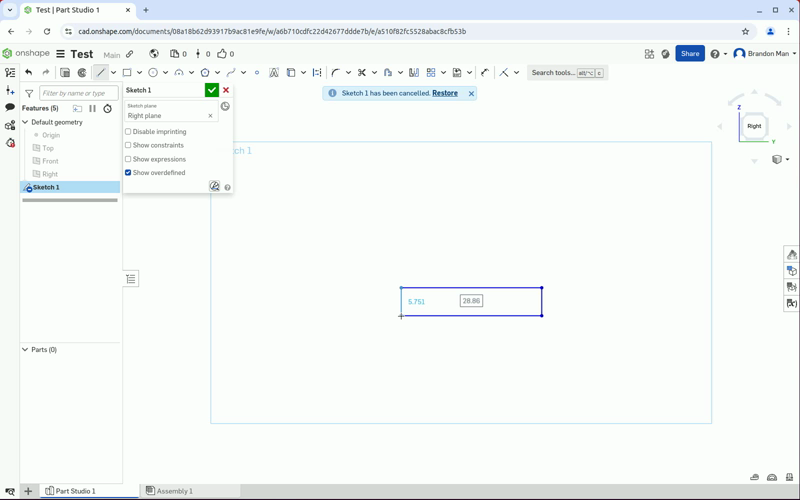
key_up(shift)
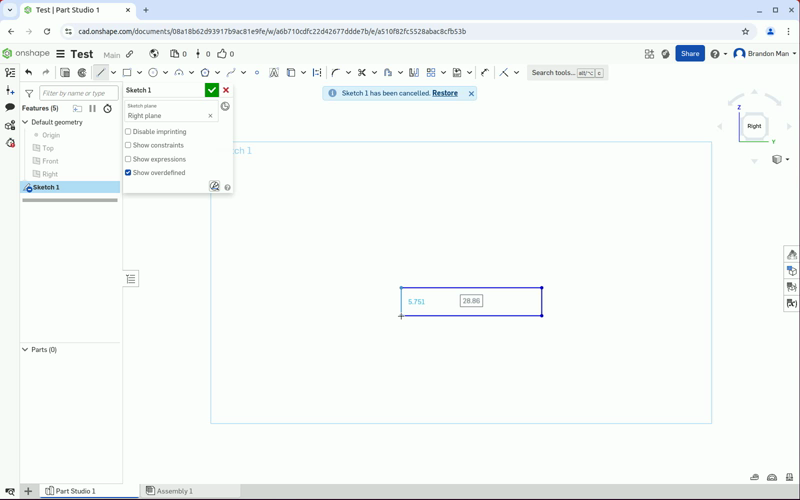
click(401, 315)
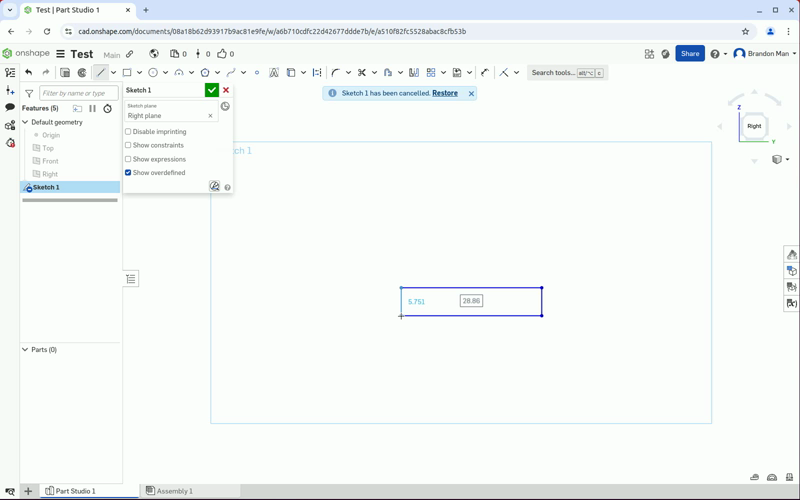
key(esc)
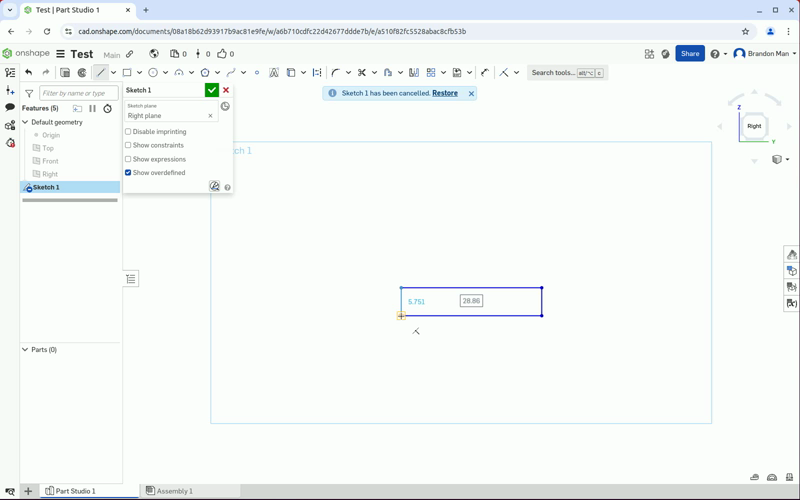
mouse_move(412, 305)
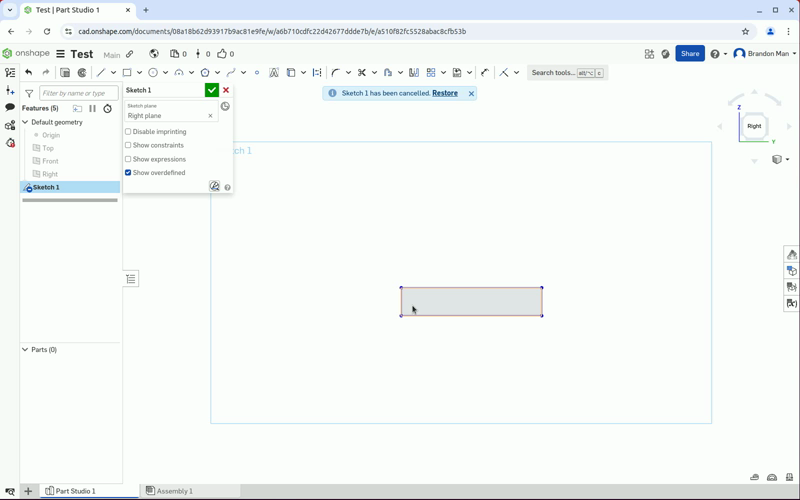
click(412, 305)
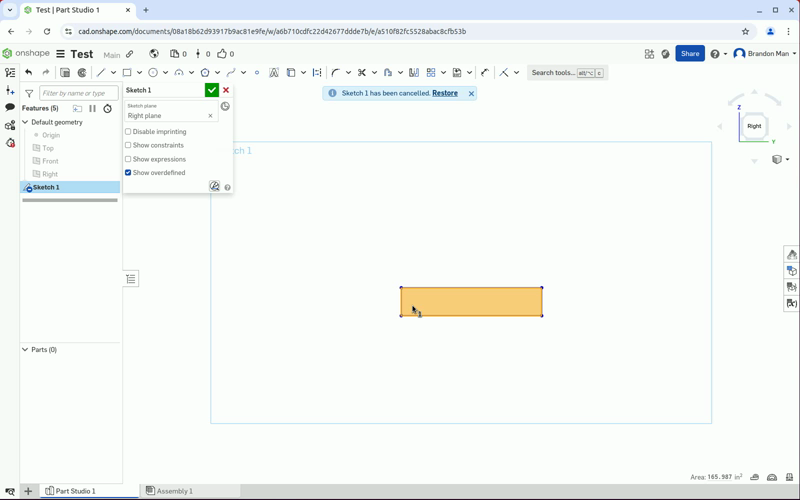
mouse_move(73, 352)
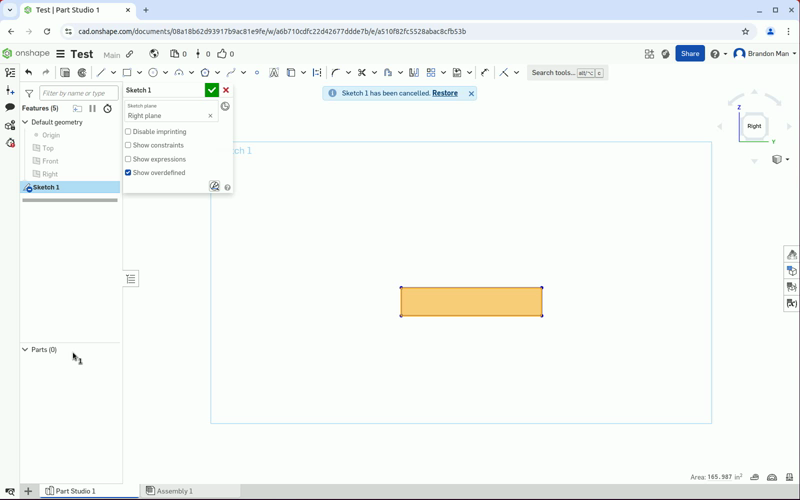
key(shift+y)
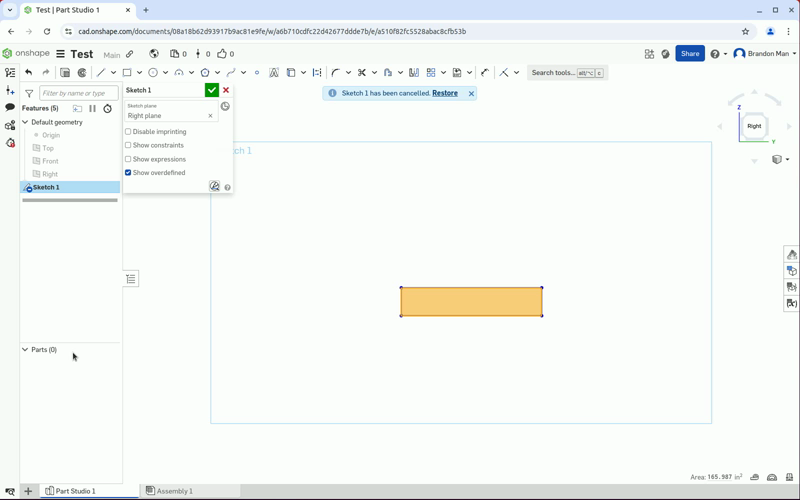
key(shift+e)
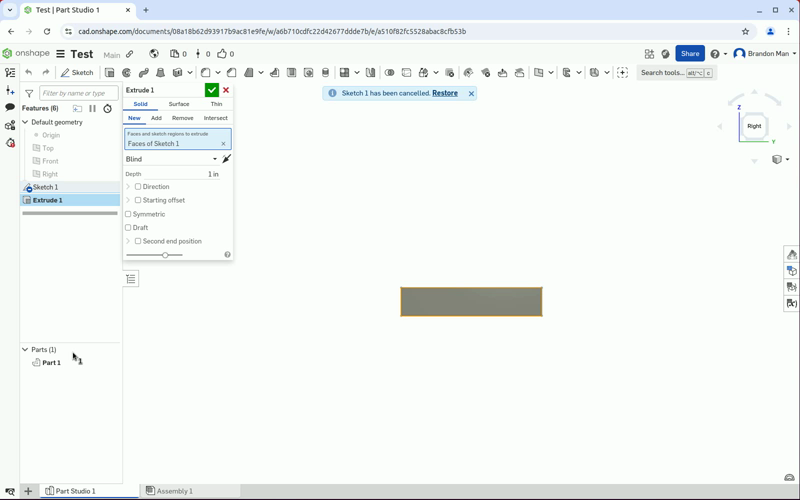
mouse_move(143, 106)
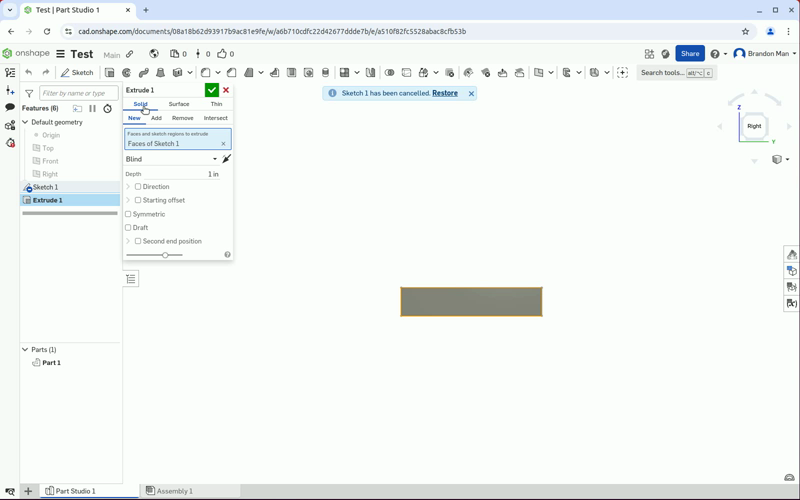
click(143, 106)
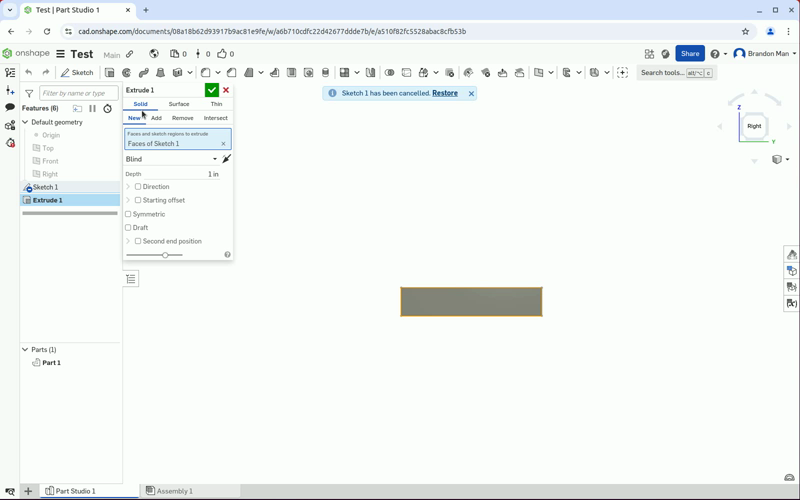
mouse_move(137, 120)
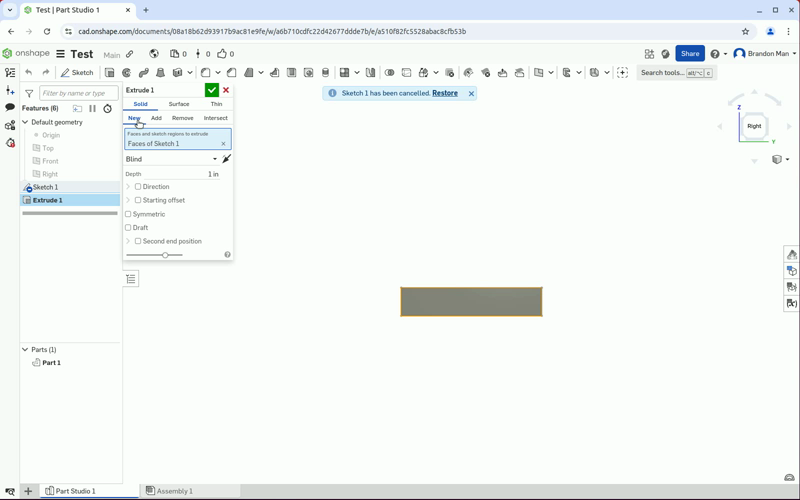
click(137, 120)
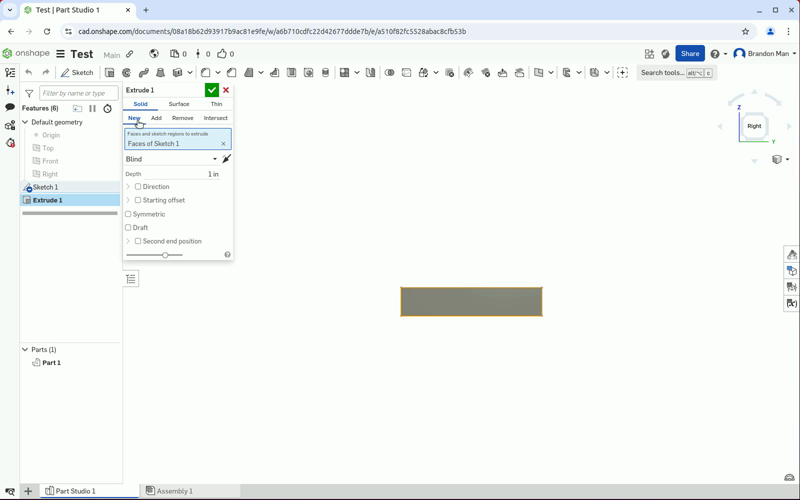
key(tab, 4)
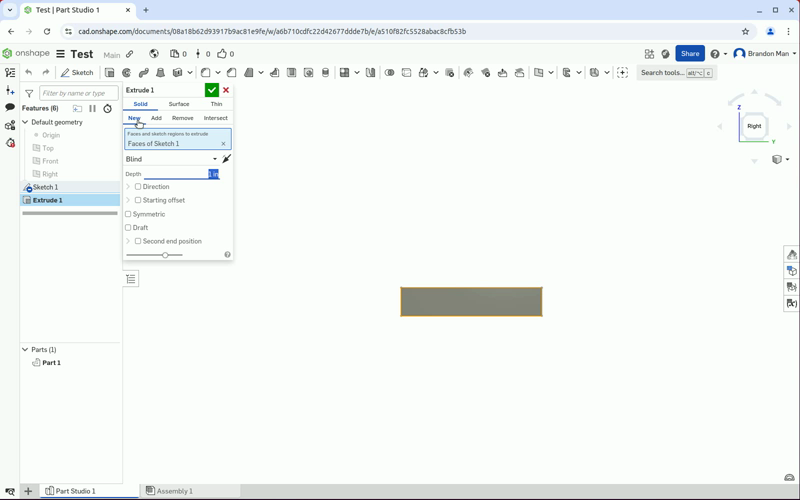
text(7.703)
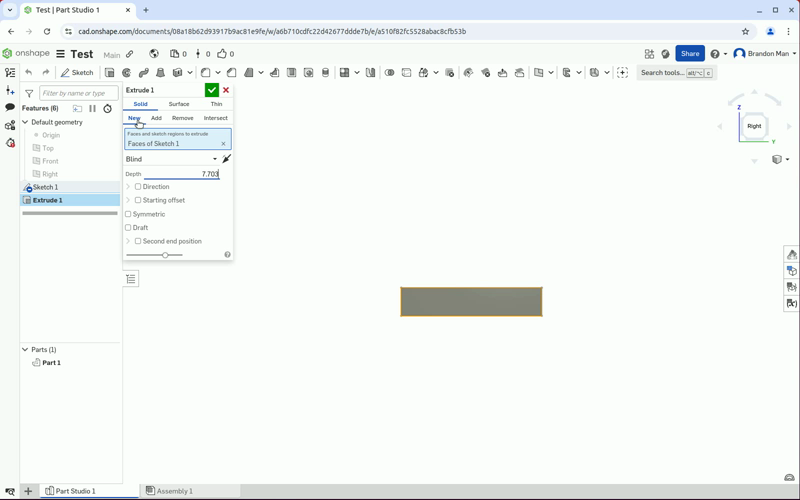
key(enter)
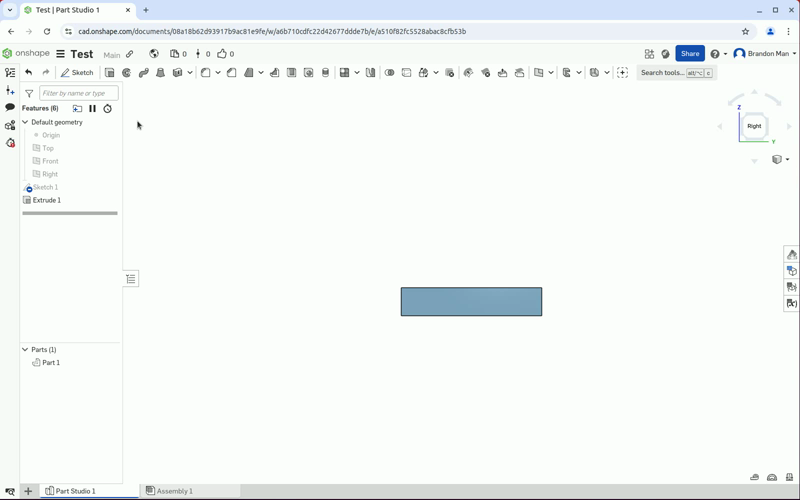
key(shift+h)
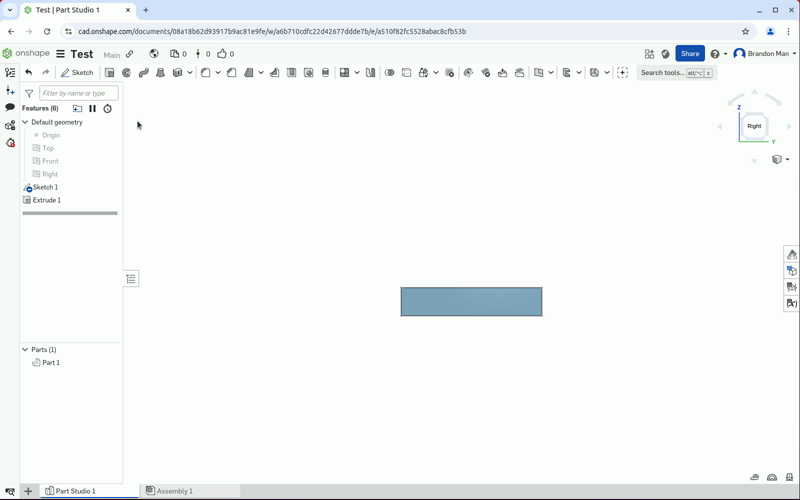
key(shift+h)
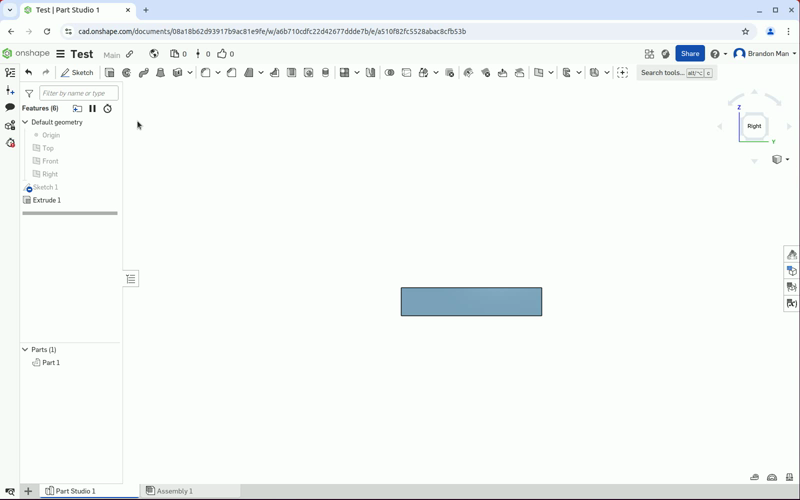
mouse_move(73, 189)
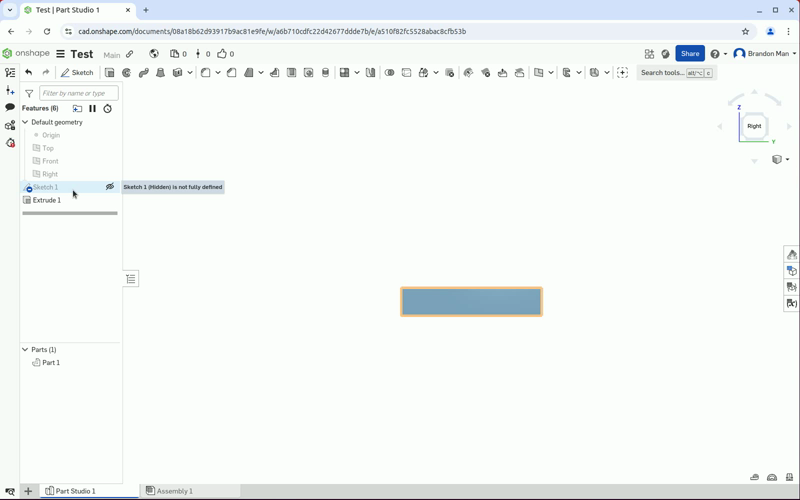
click(73, 189)
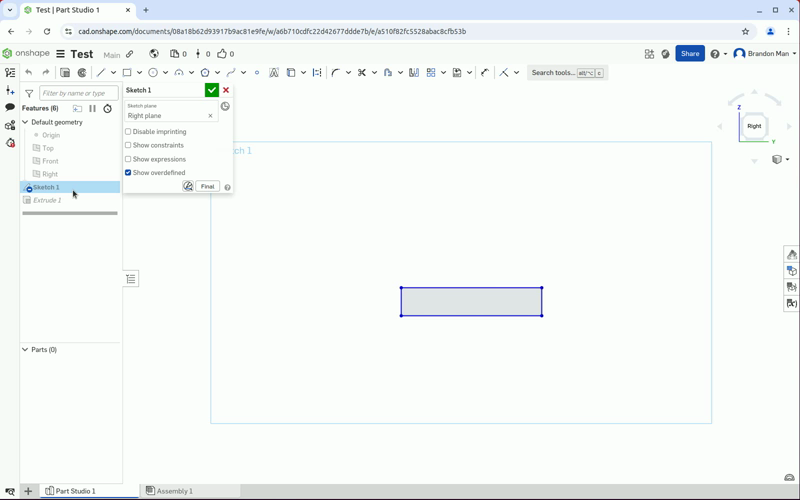
mouse_move(229, 92)
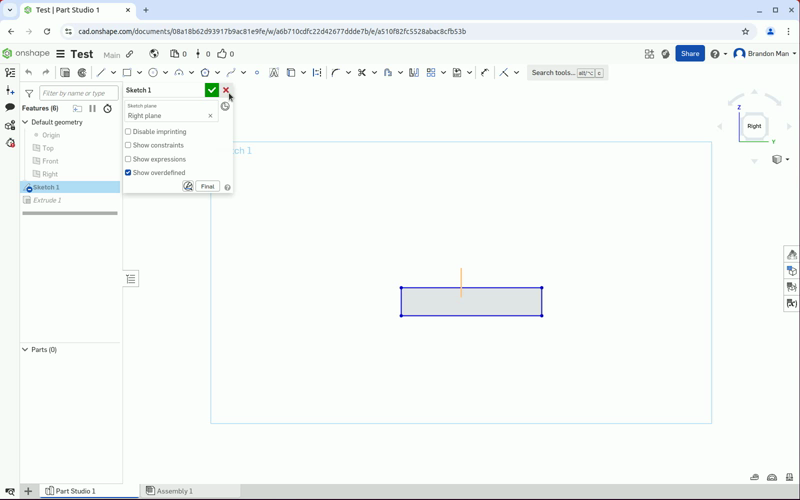
click(229, 92)
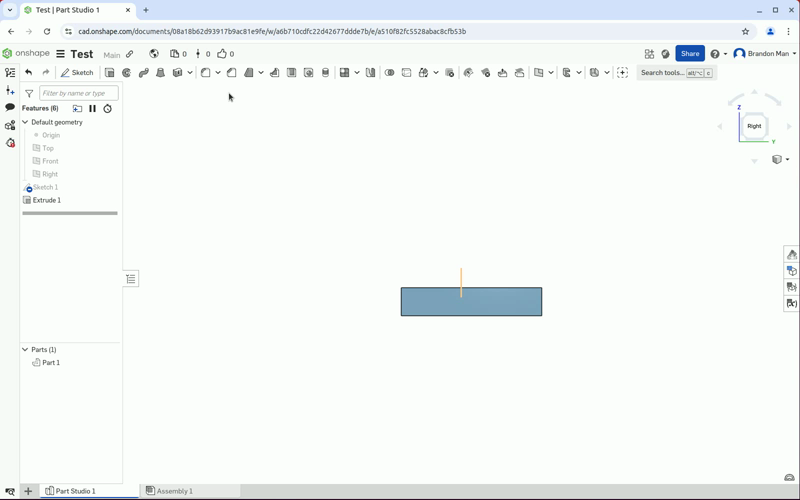
mouse_move(73, 352)
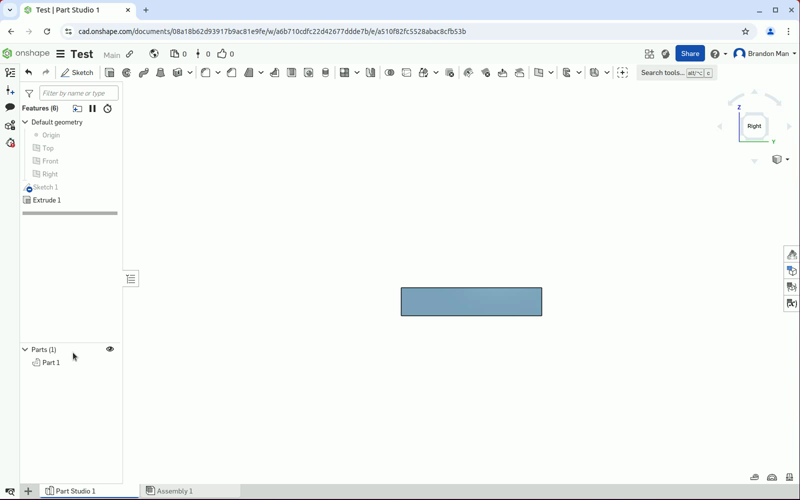
key(y)
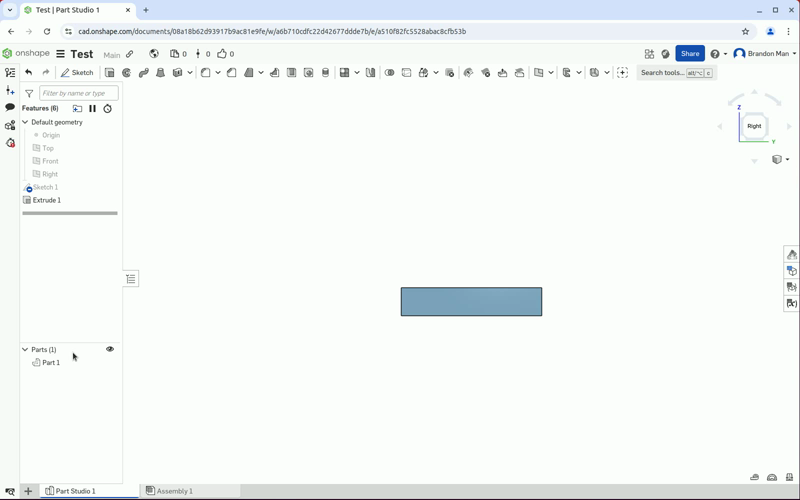
key(shift+p)
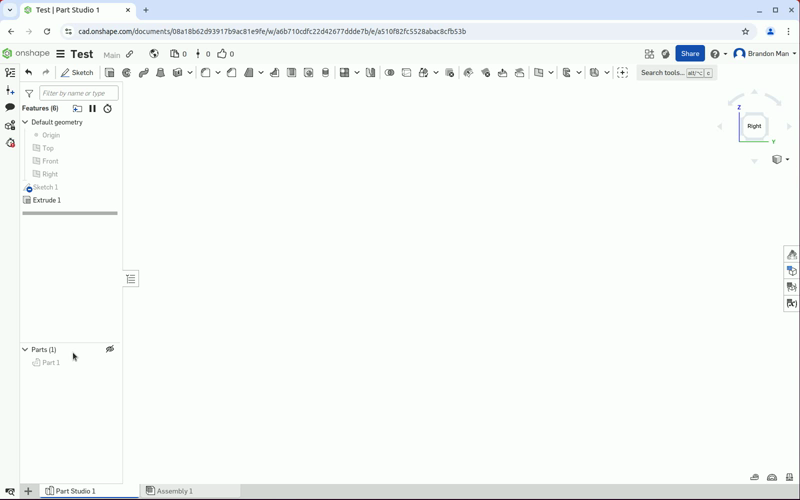
key(space)
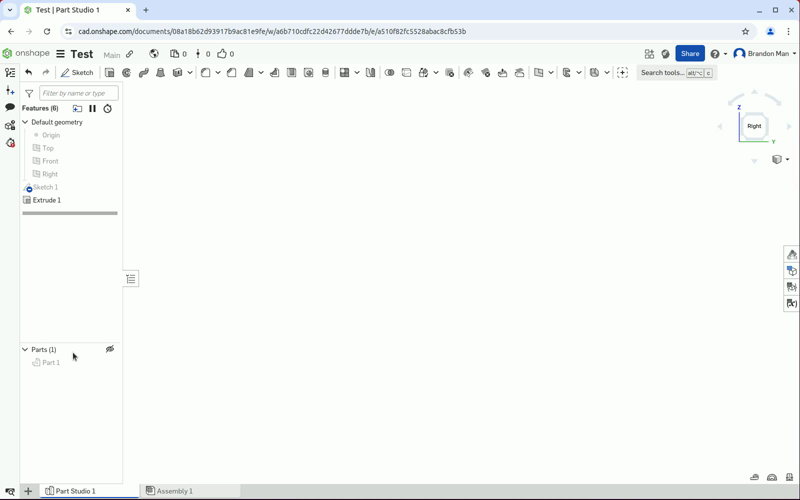
key_down(shift)
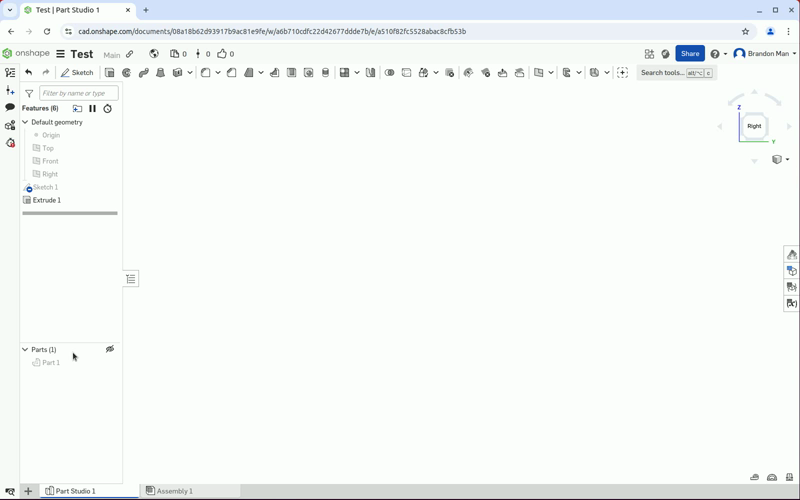
key(right)
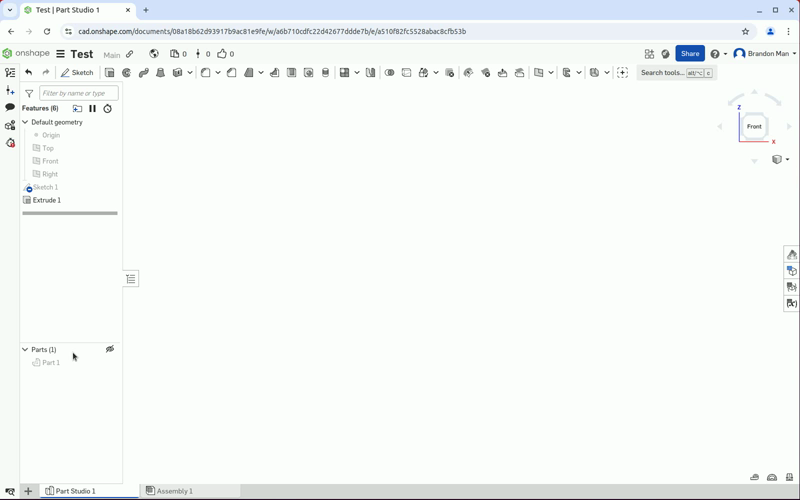
key_up(shift)
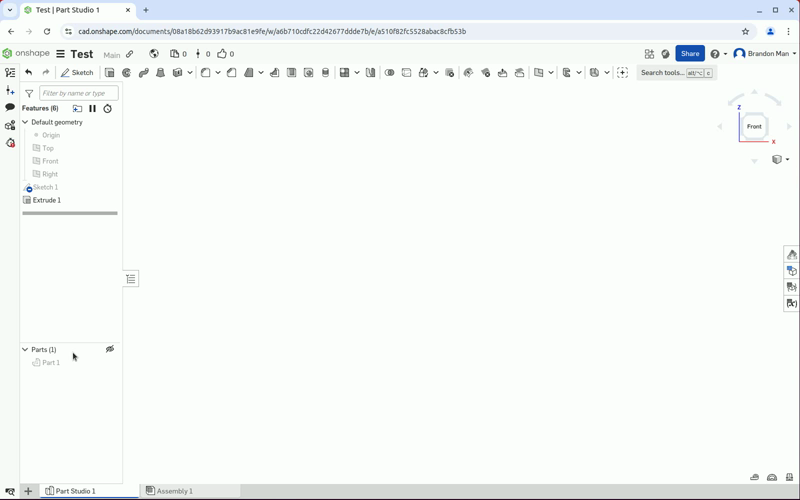
key(space)
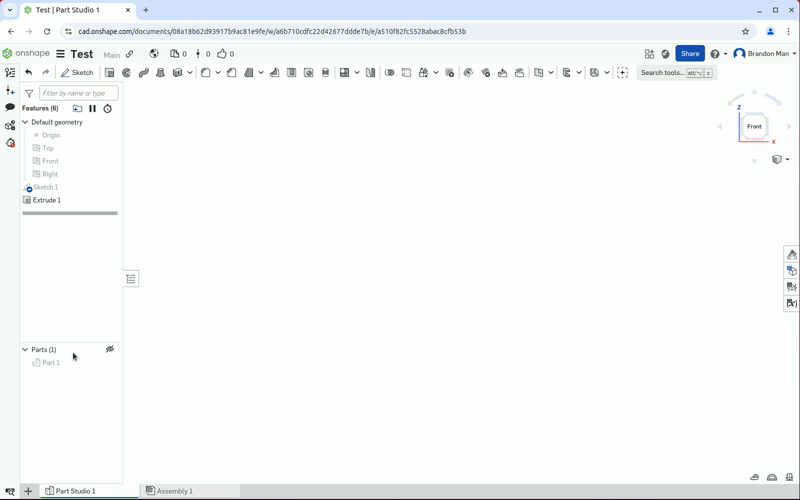
key_down(shift)
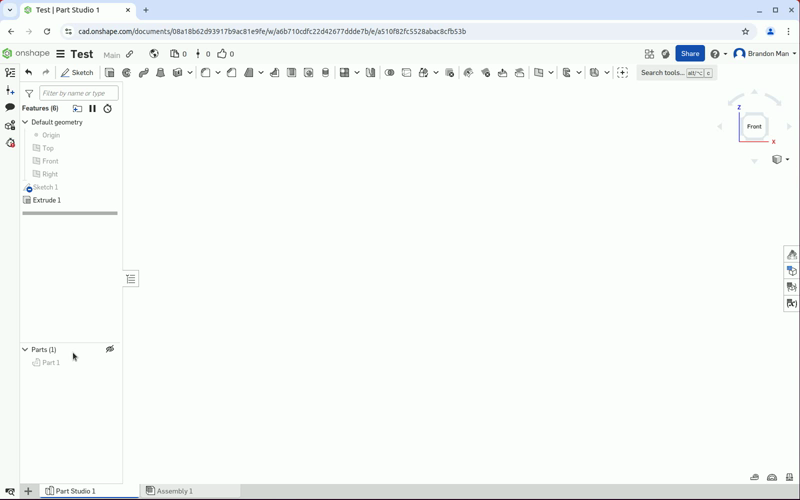
key(down)
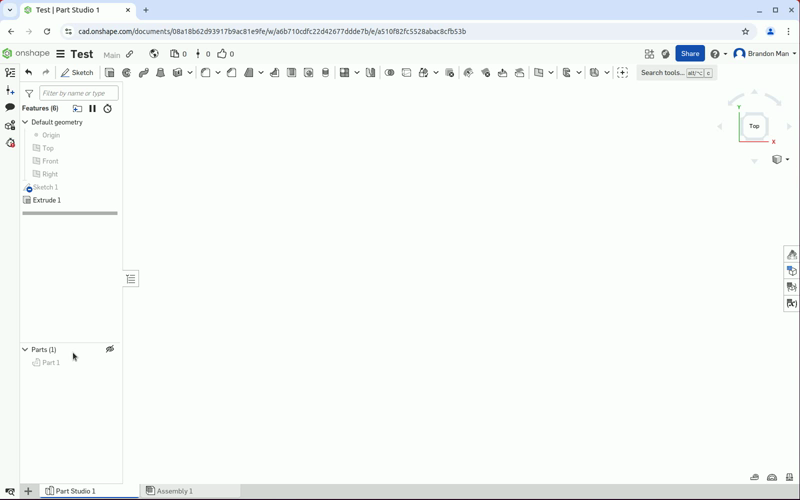
key_up(shift)
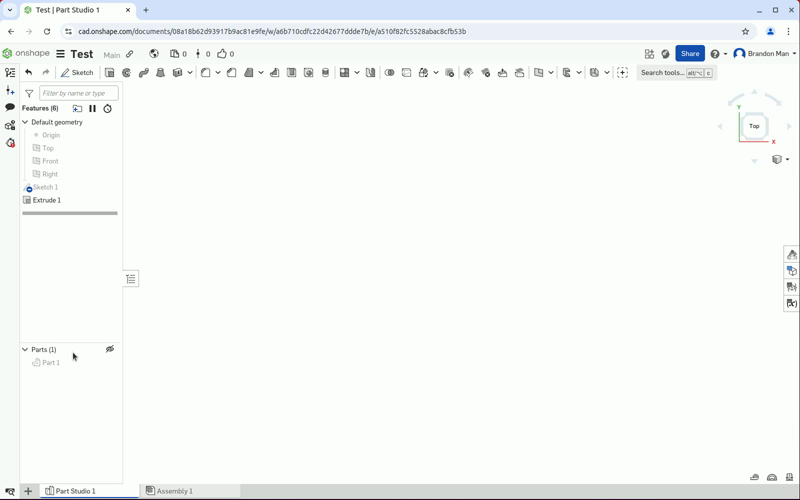
mouse_move(73, 352)
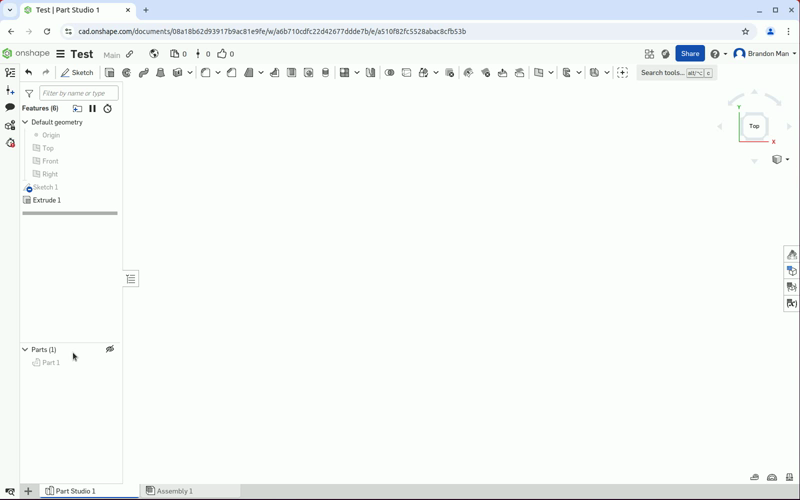
key(shift+y)
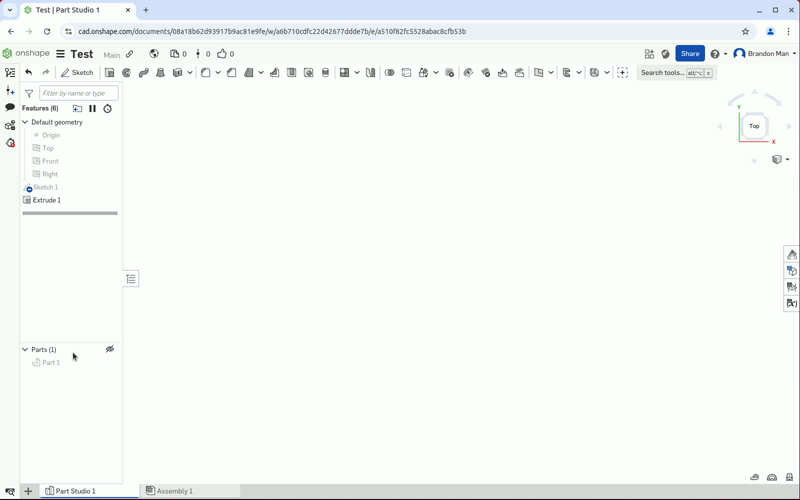
key(shift+s)
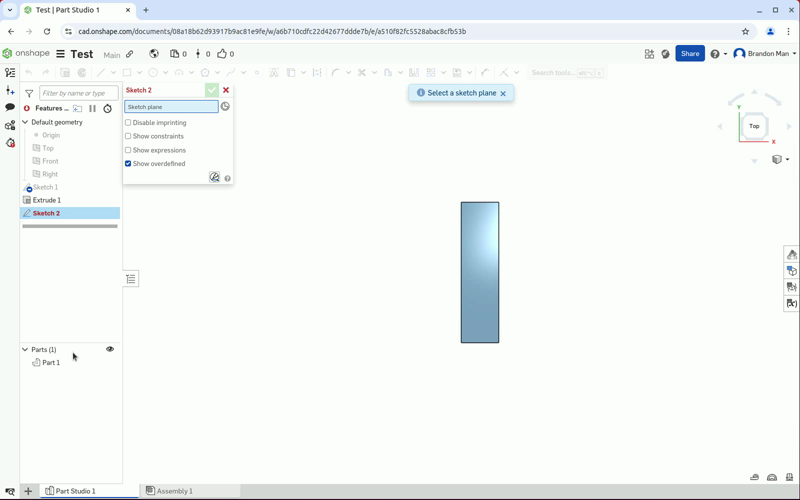
mouse_move(73, 150)
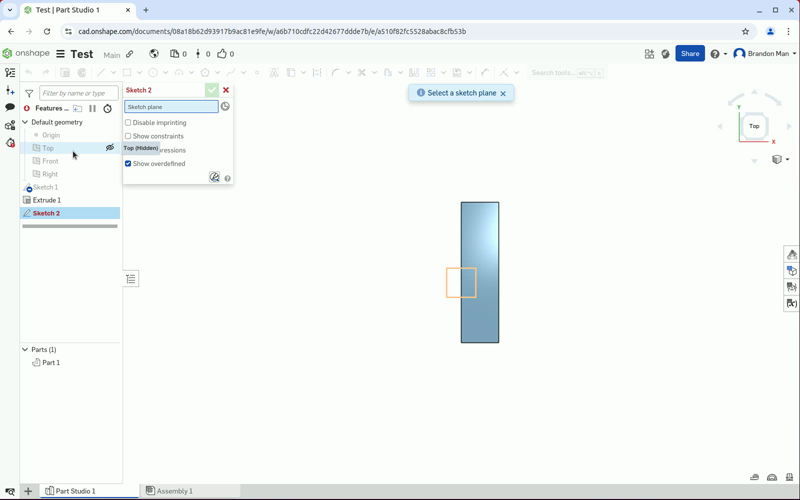
click(73, 150)
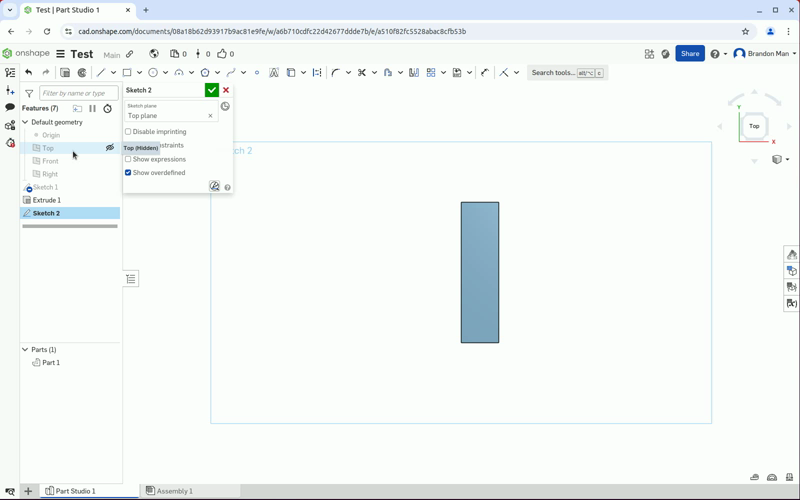
mouse_move(73, 352)
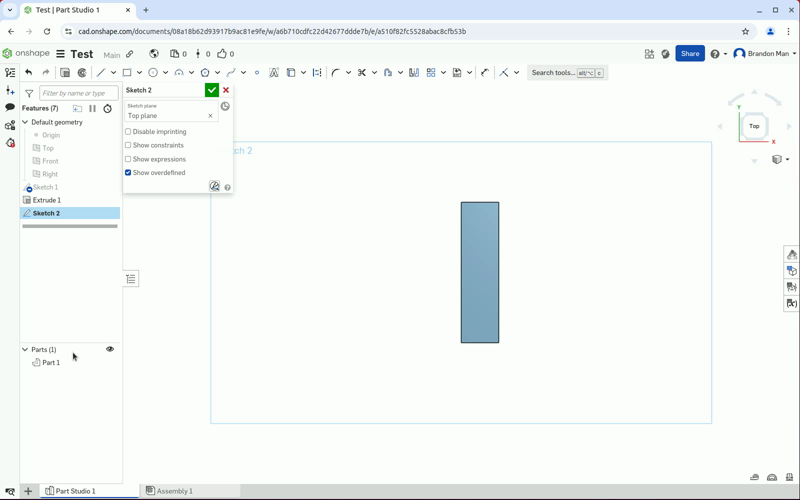
key(y)
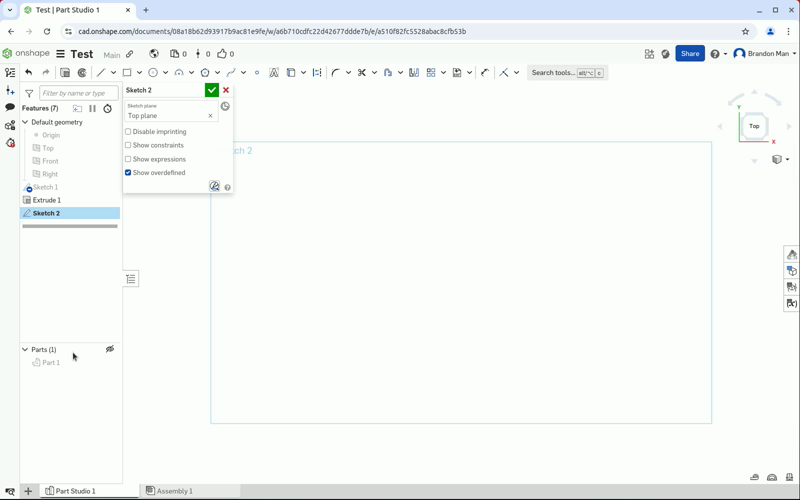
key(l)
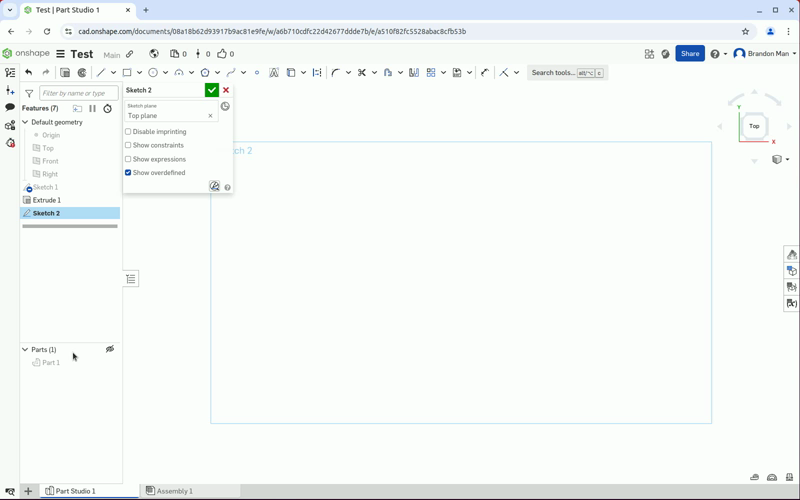
key_down(shift)
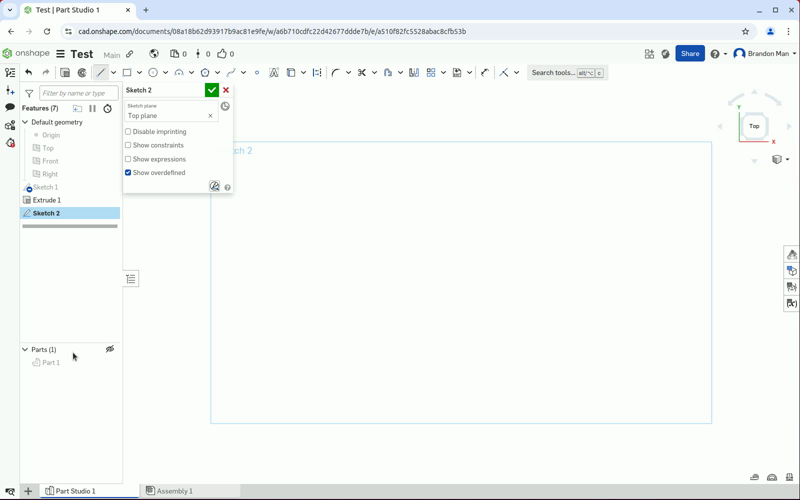
mouse_move(348, 346)
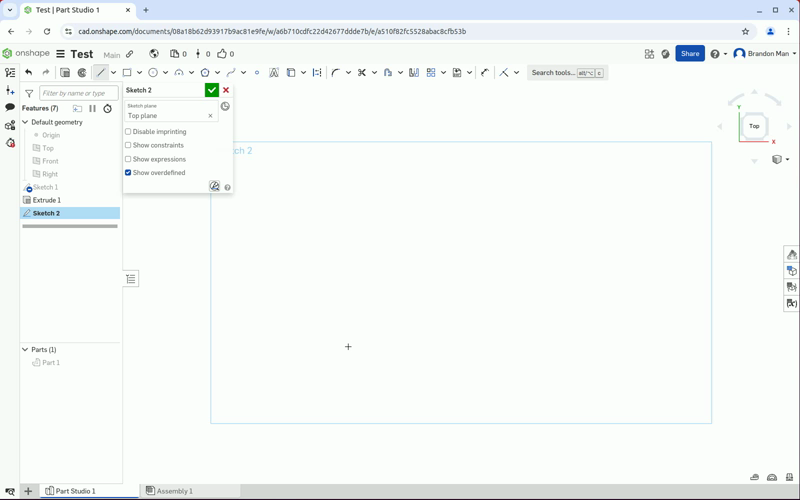
click(348, 346)
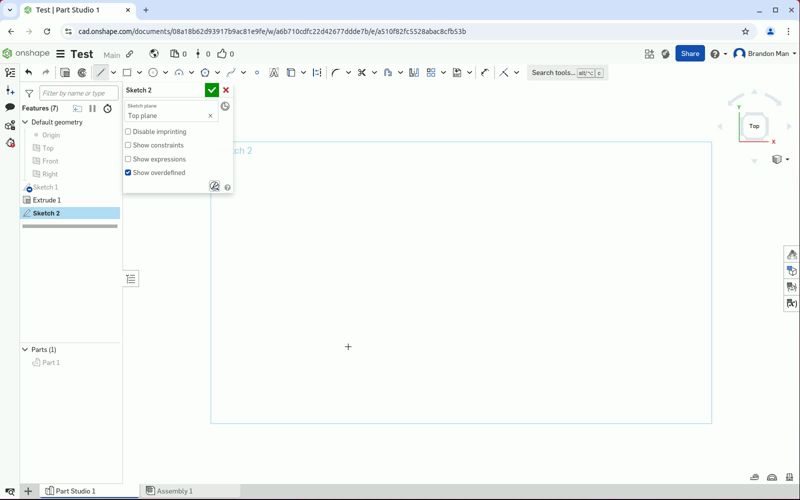
key_up(shift)
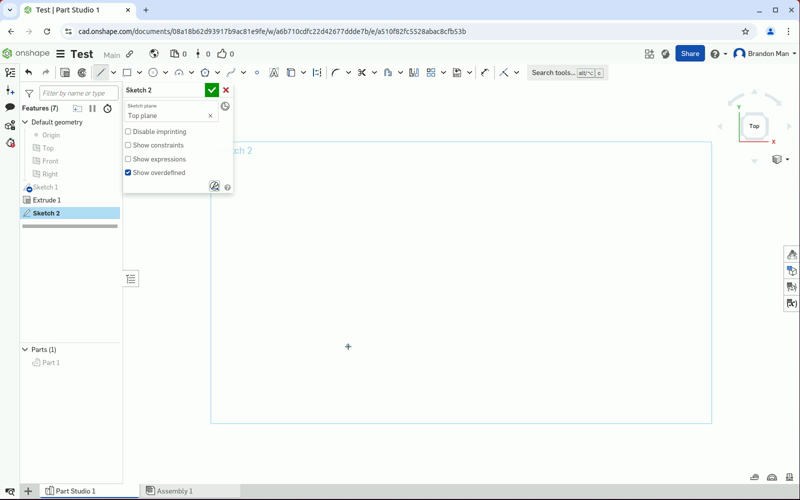
key_down(shift)
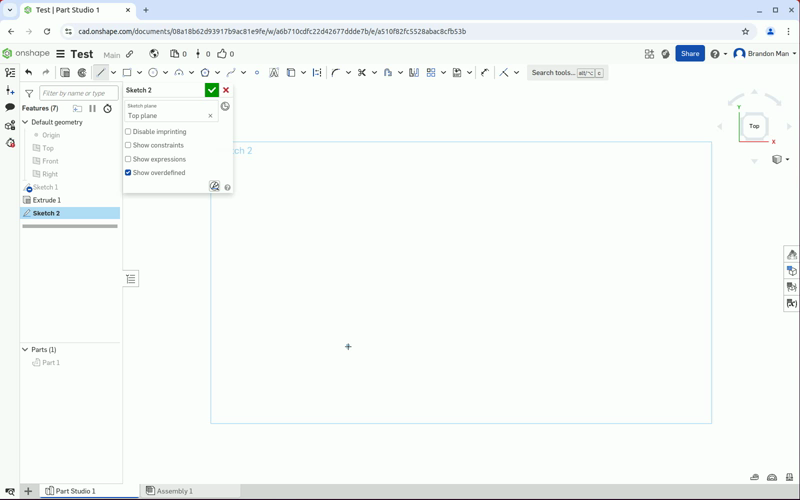
mouse_move(378, 346)
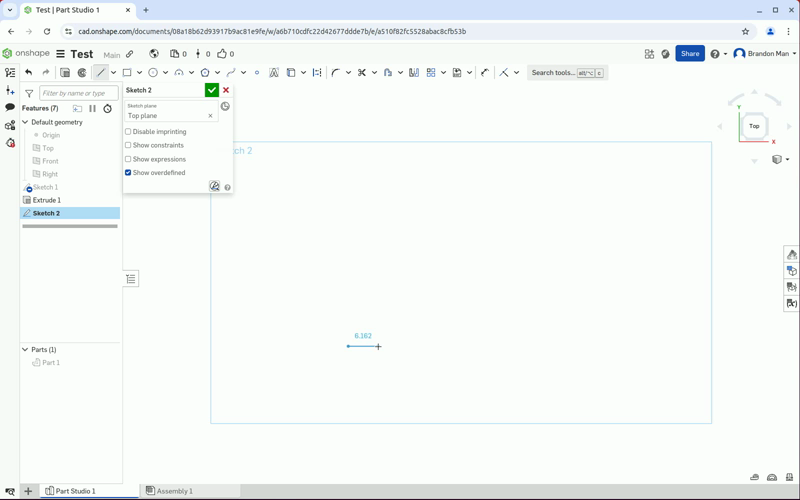
mouse_move(401, 346)
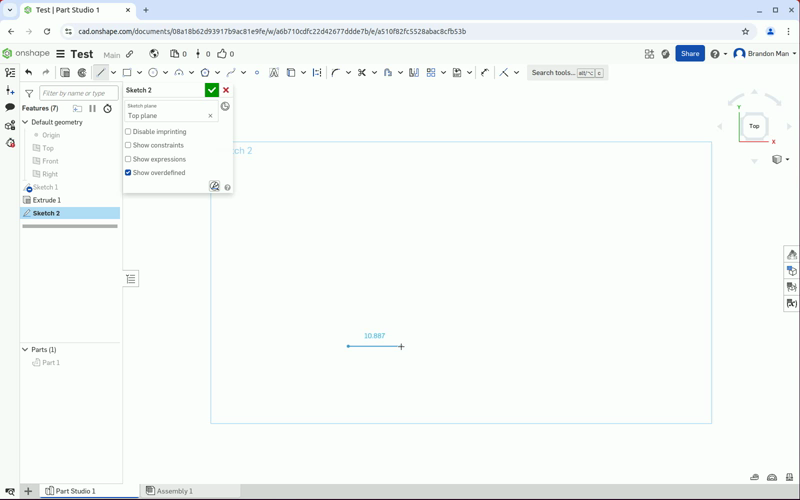
click(401, 346)
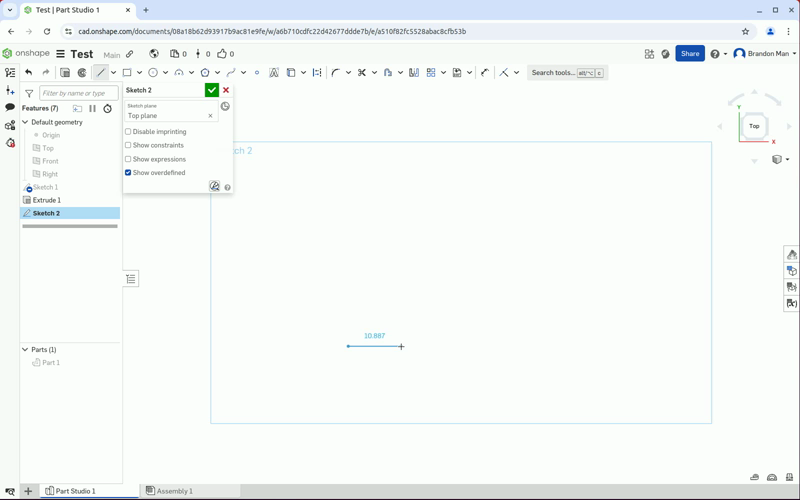
key_up(shift)
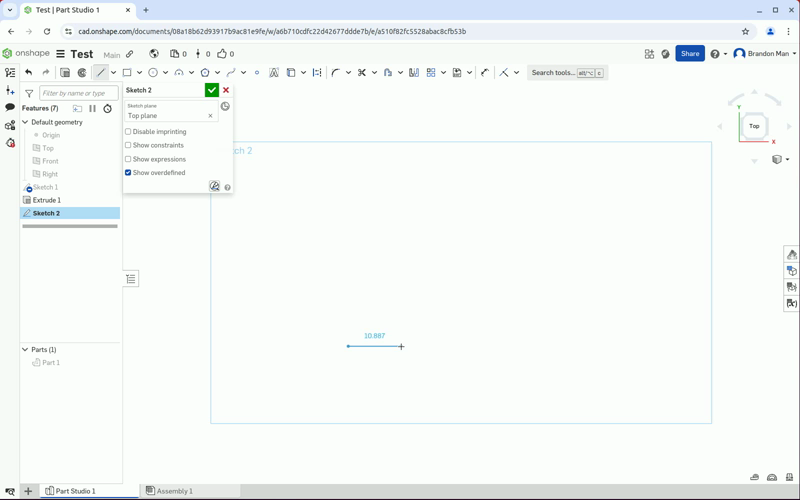
key_down(shift)
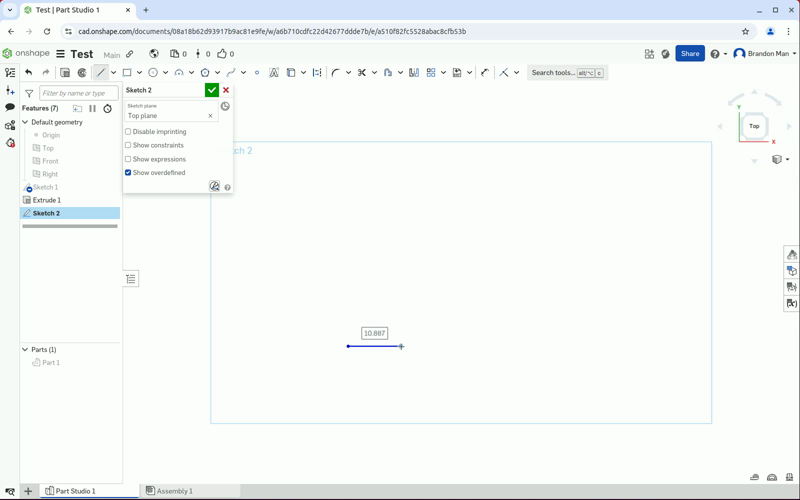
mouse_move(401, 202)
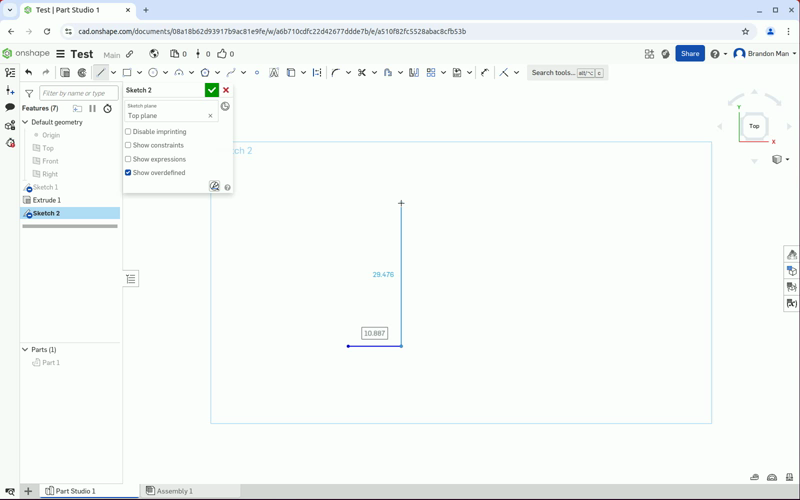
click(401, 202)
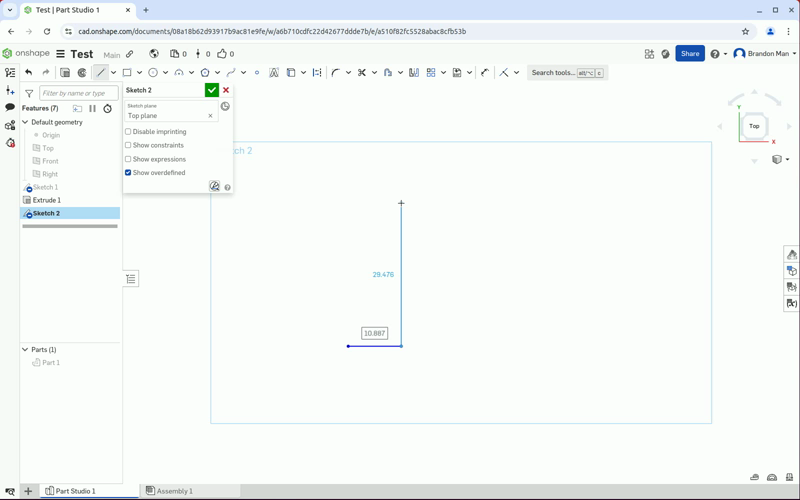
key_up(shift)
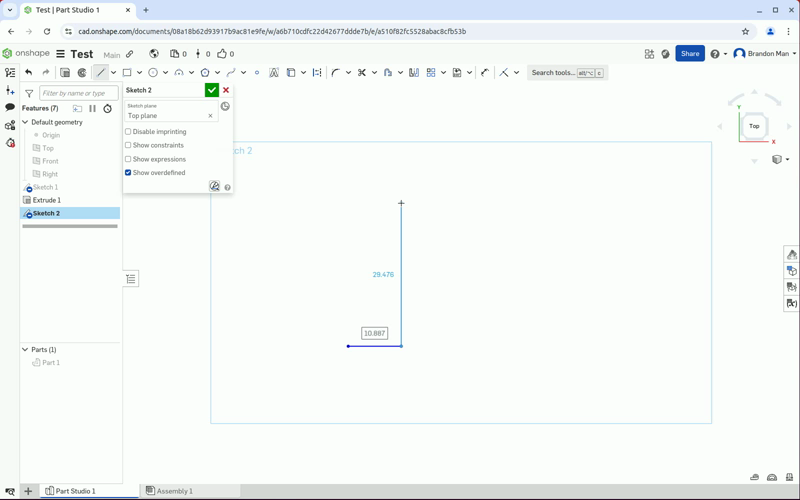
key_down(shift)
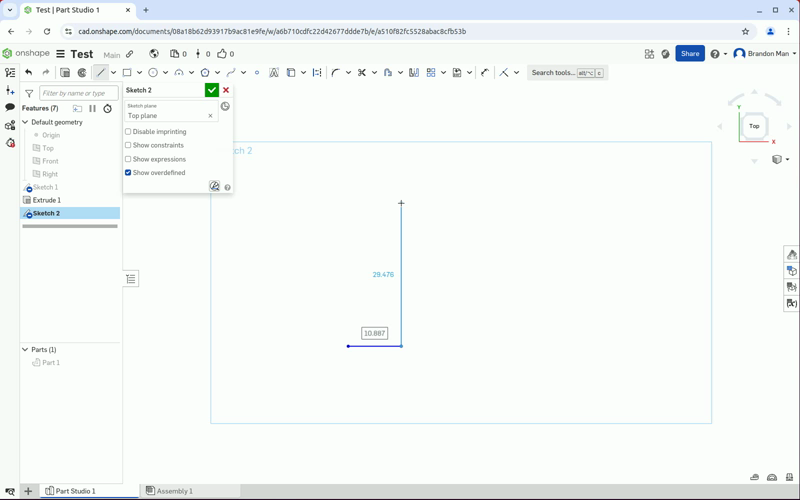
mouse_move(431, 202)
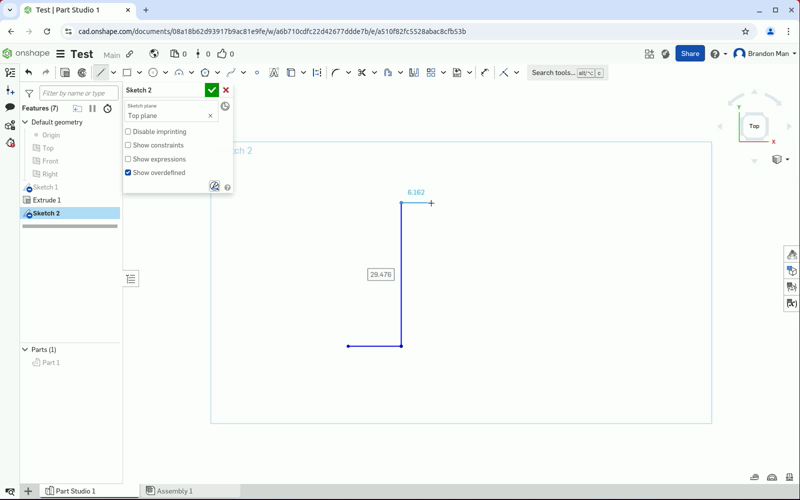
mouse_move(348, 202)
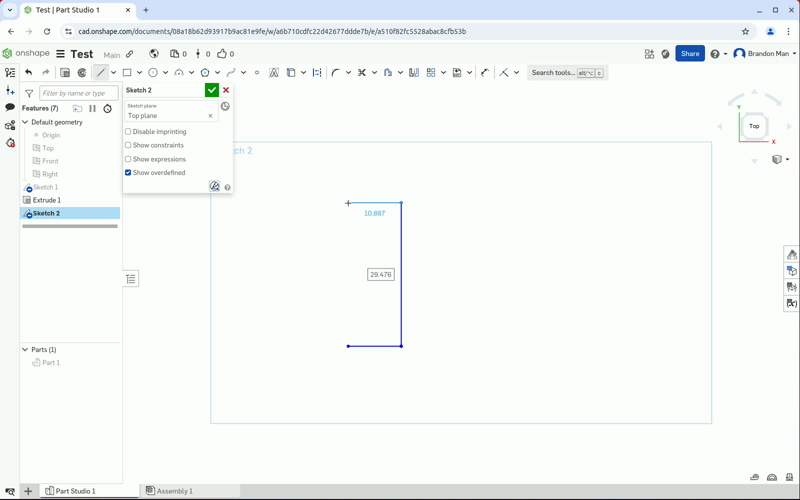
click(348, 202)
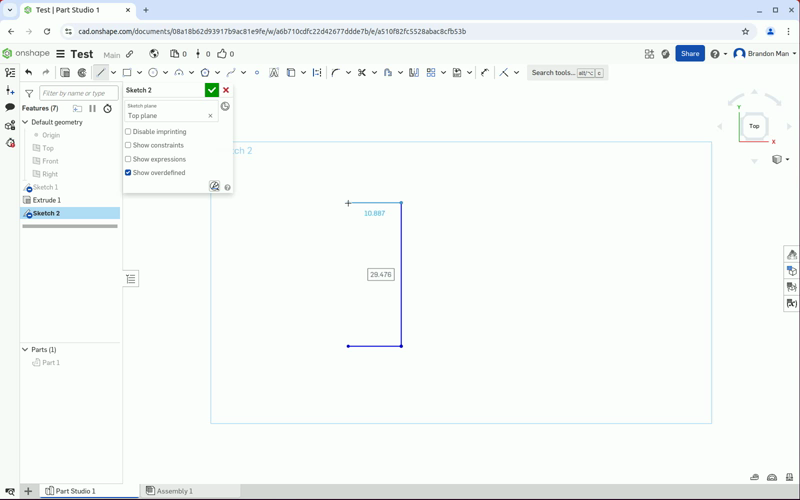
key_up(shift)
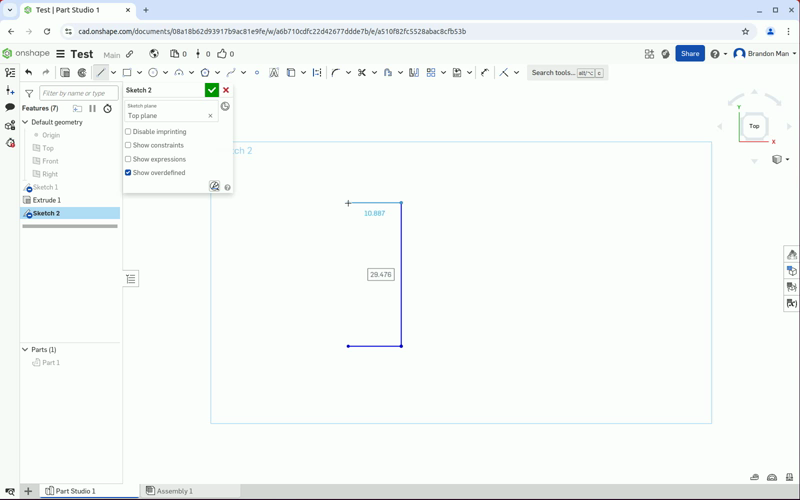
key_down(shift)
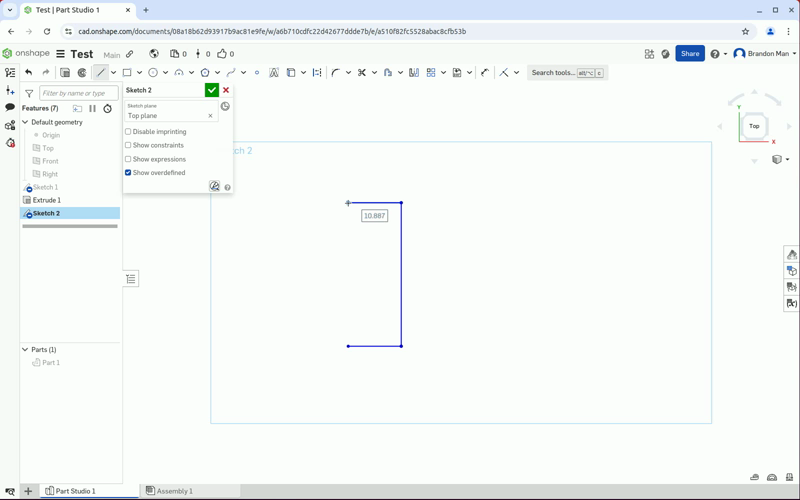
mouse_move(348, 346)
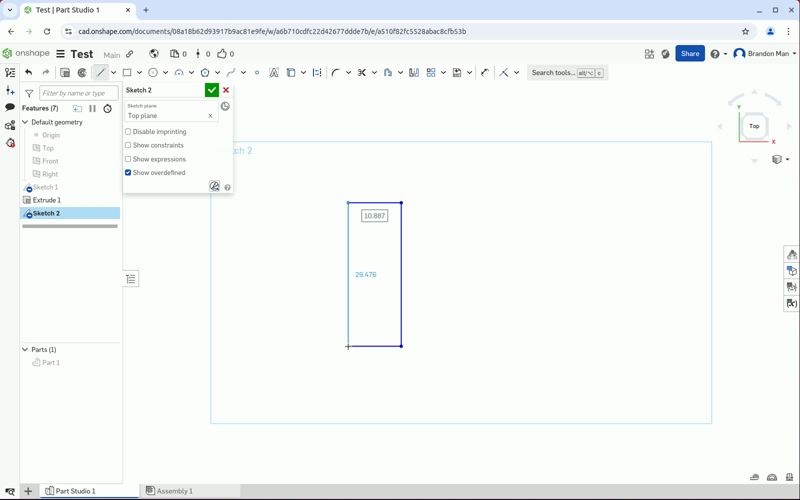
key_up(shift)
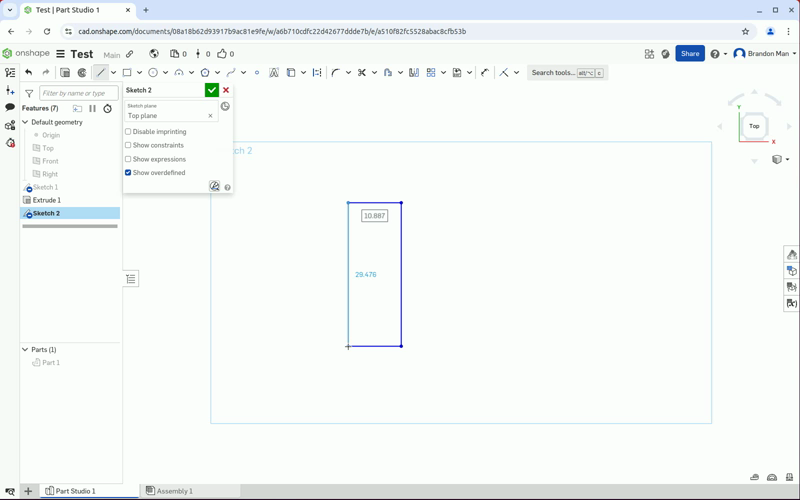
click(348, 346)
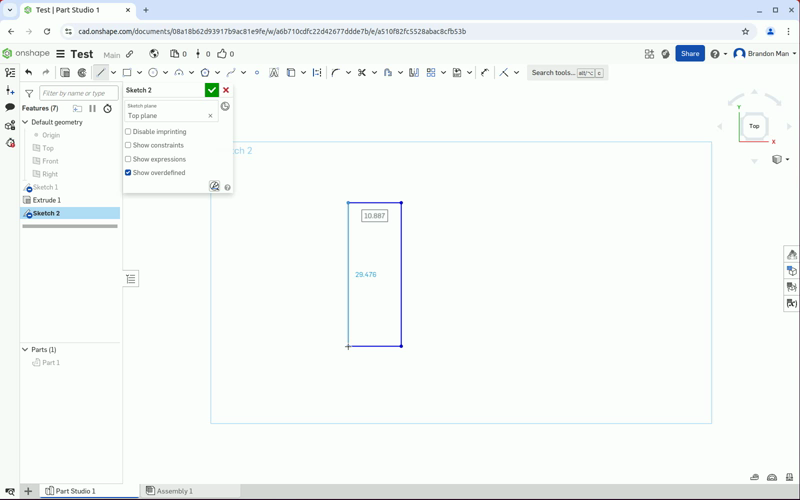
key(esc)
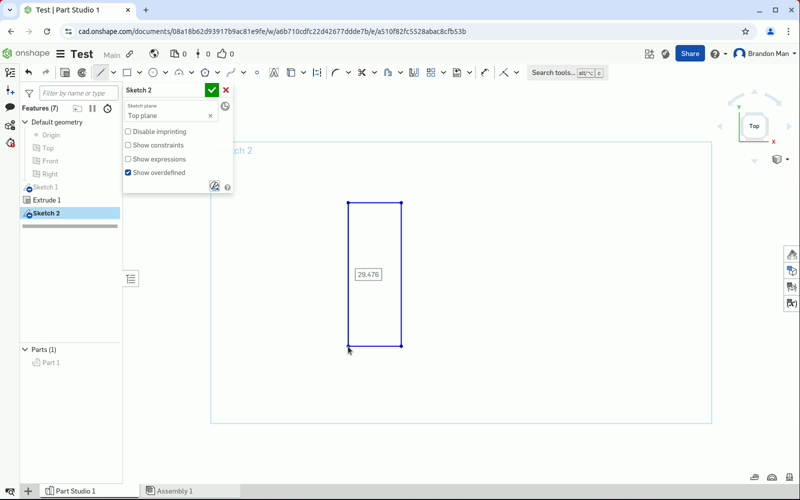
mouse_move(381, 261)
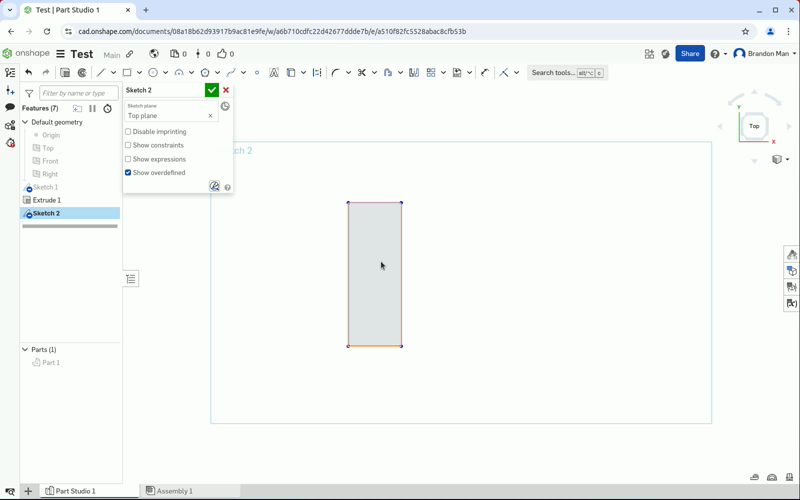
click(381, 261)
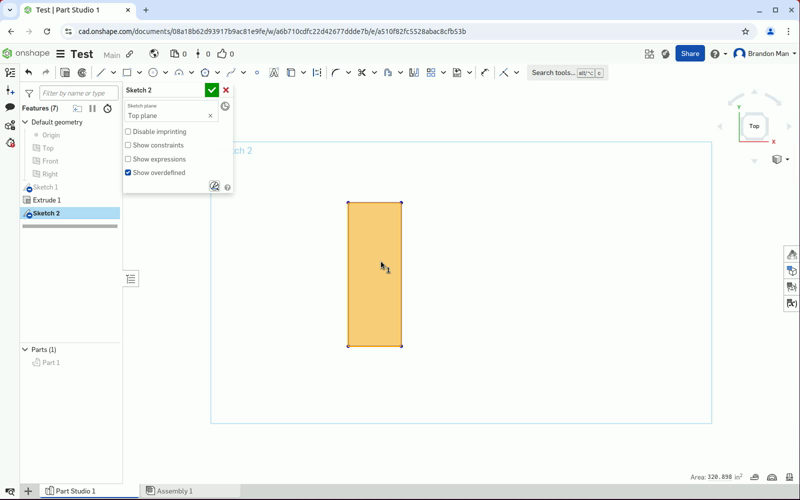
mouse_move(73, 352)
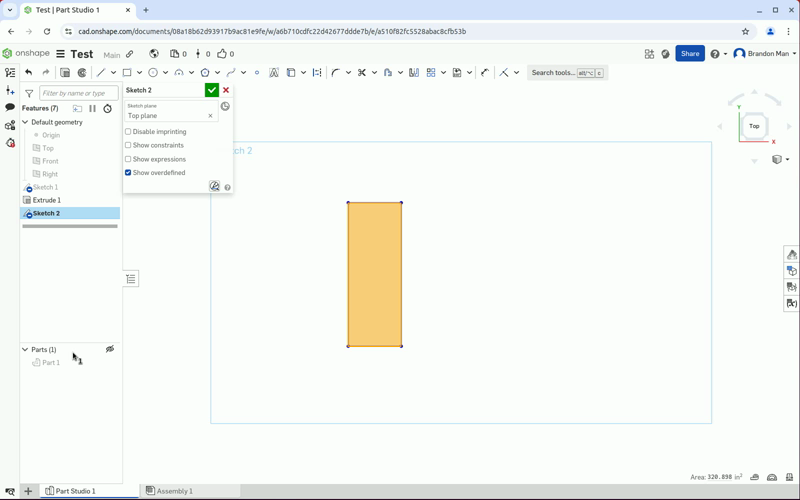
key(shift+y)
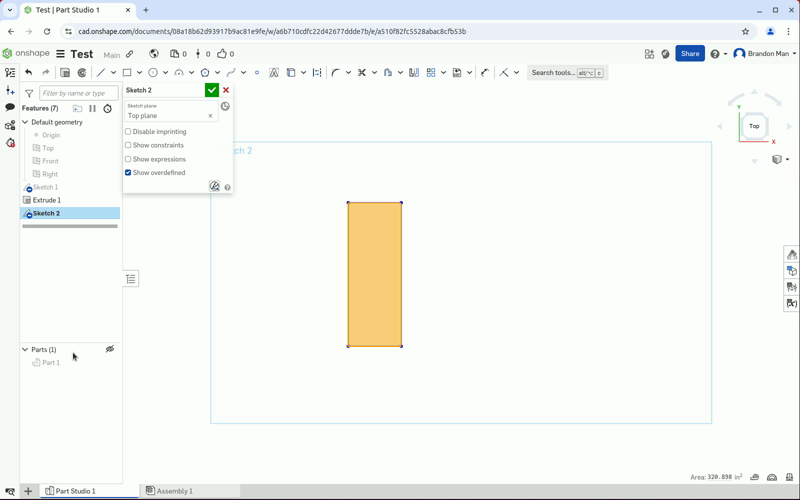
key(shift+e)
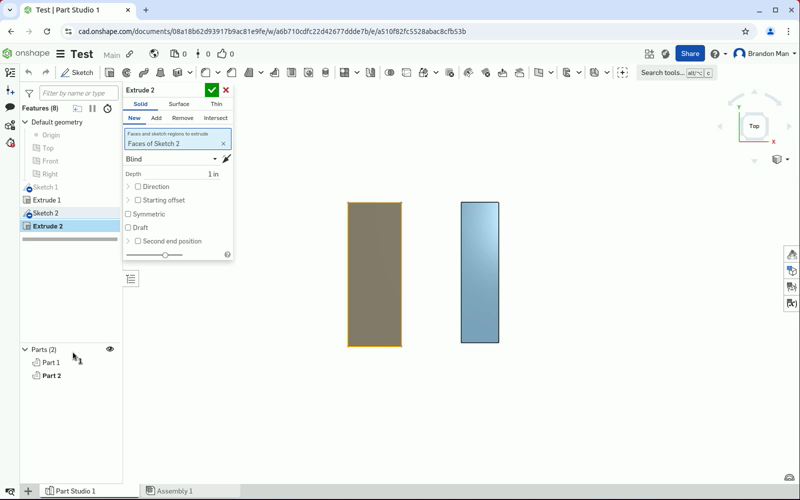
mouse_move(143, 106)
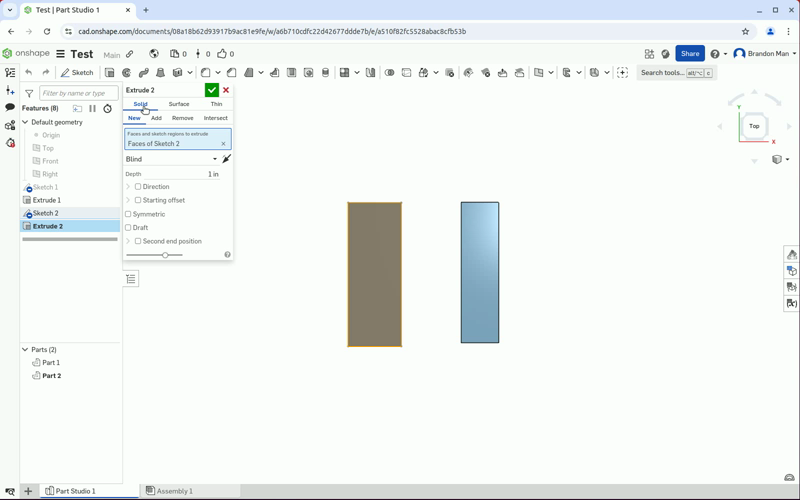
click(143, 106)
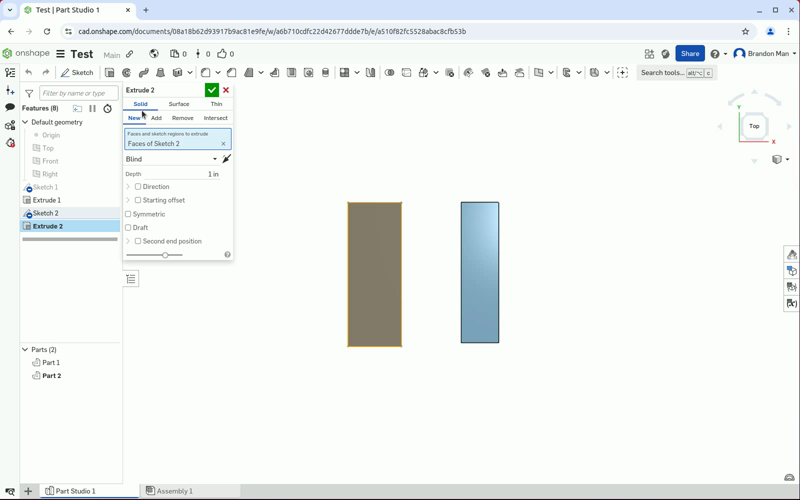
mouse_move(137, 120)
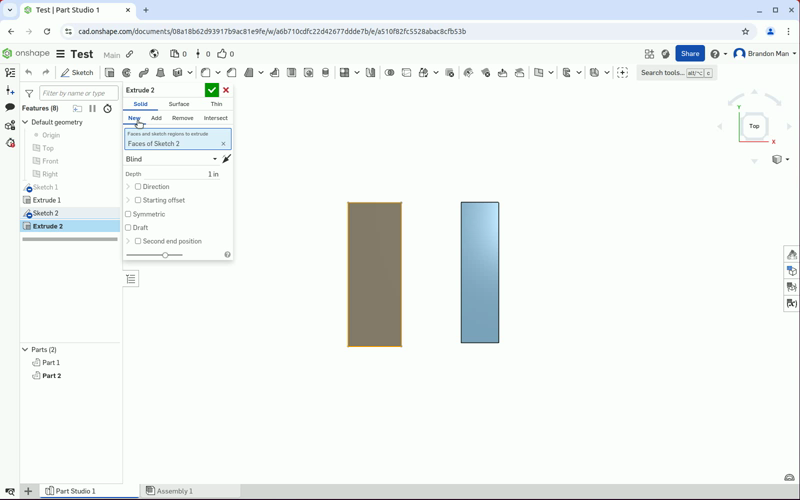
click(137, 120)
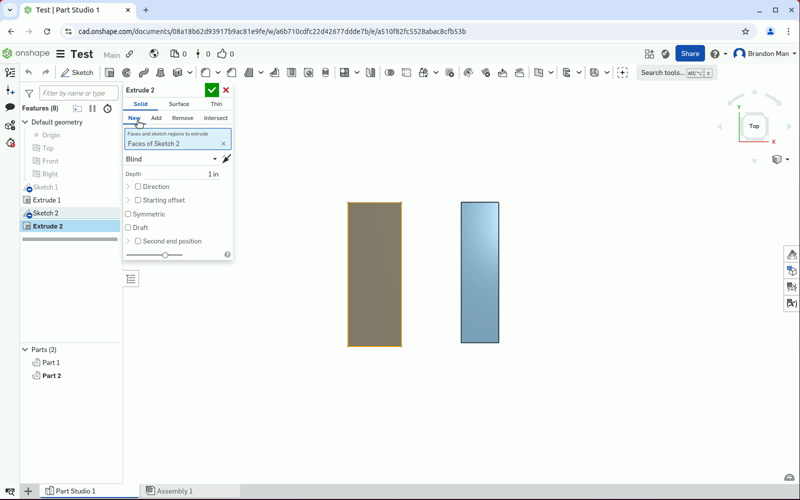
key(tab, 4)
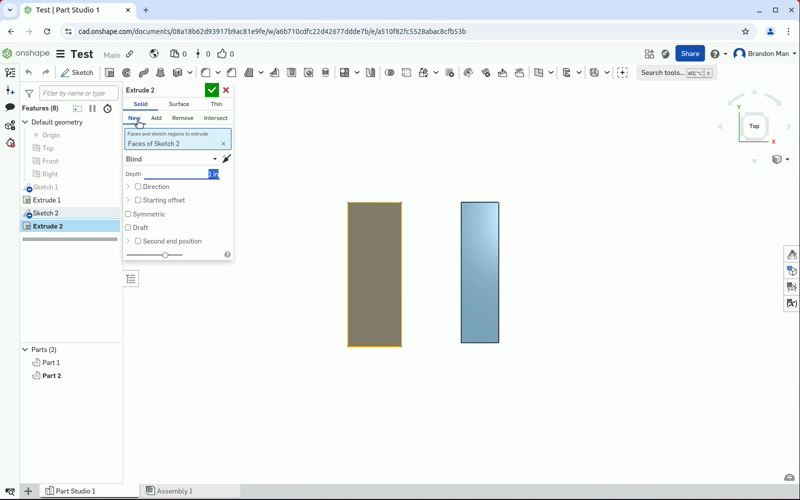
text(7.703)
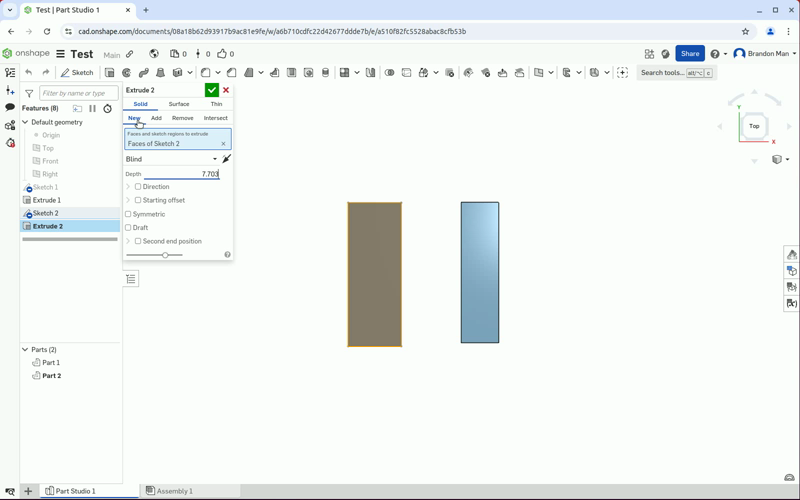
key(enter)
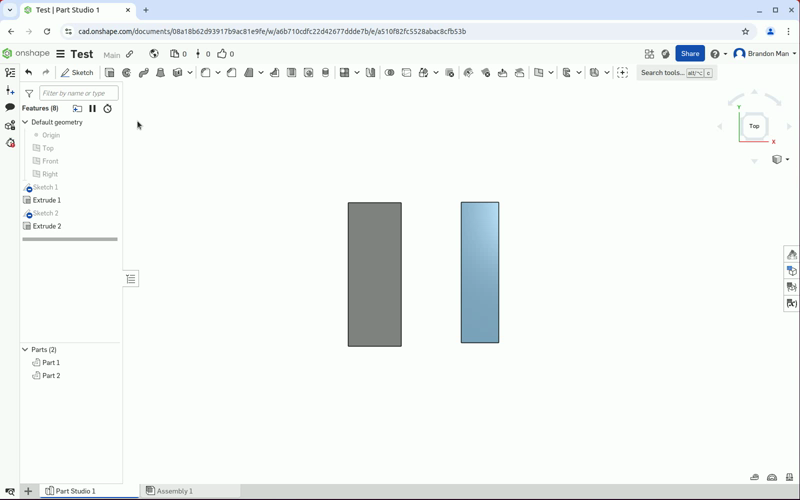
key(shift+h)
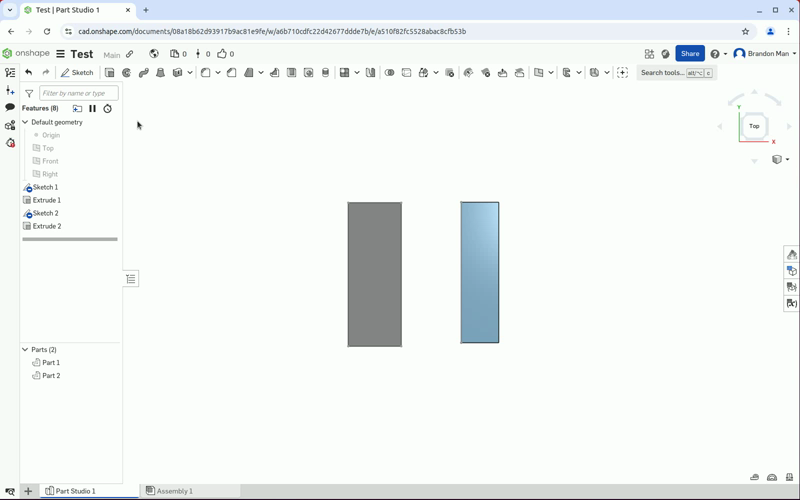
key(shift+h)
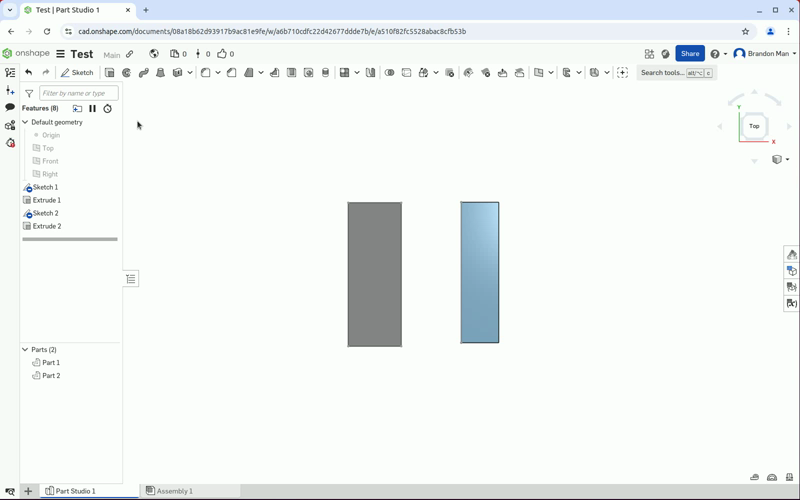
key(shift+7)
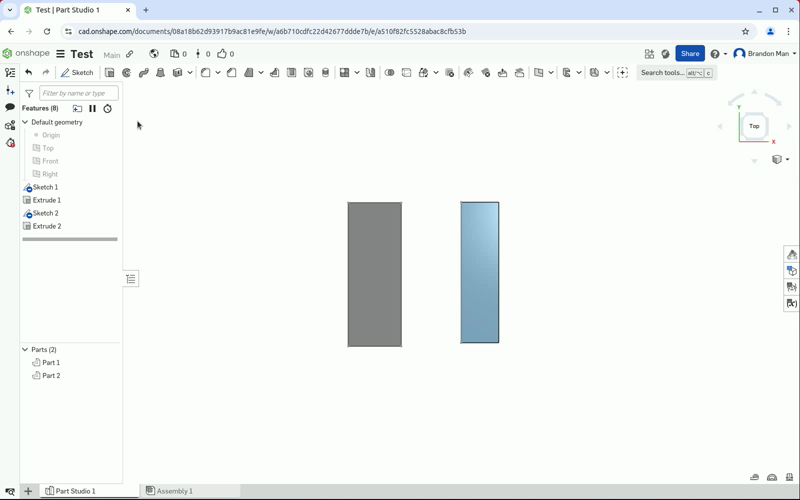
key(up, 3)
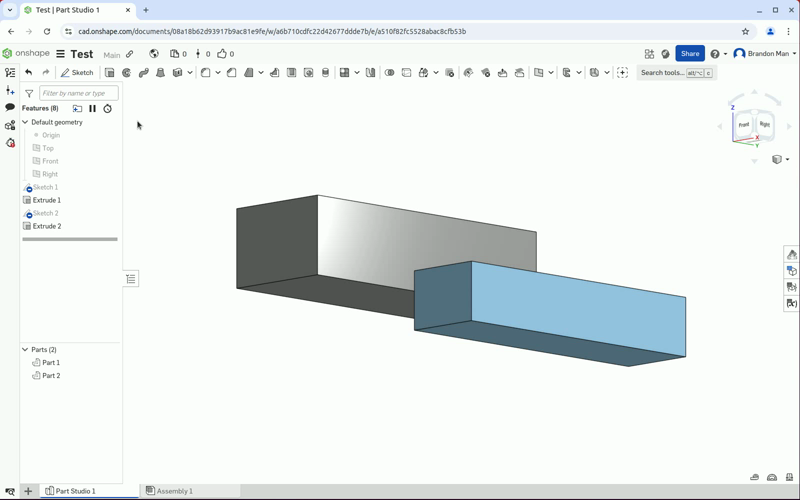
key(left, 3)
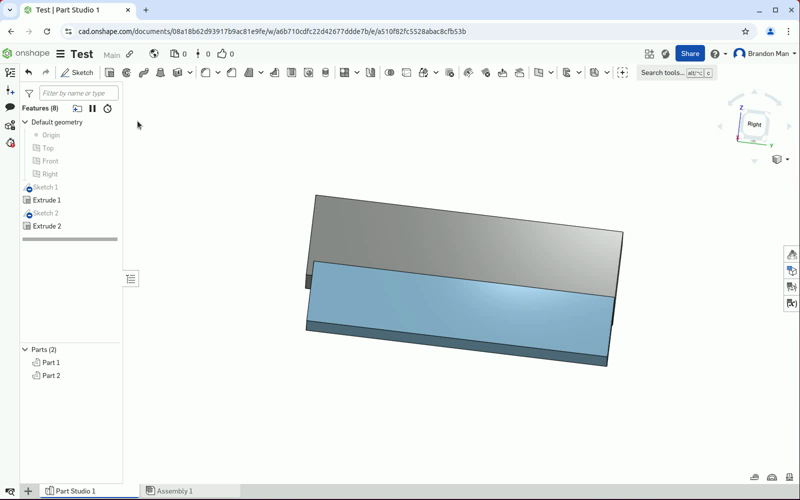
key(right, 3)
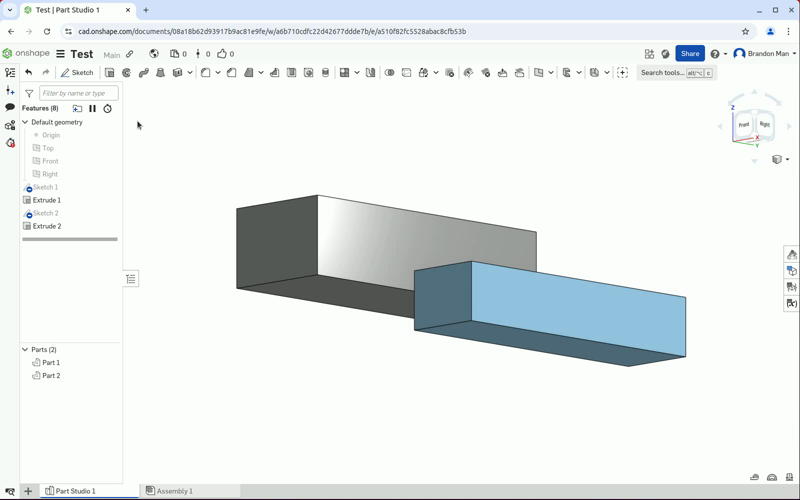
key(down, 3)
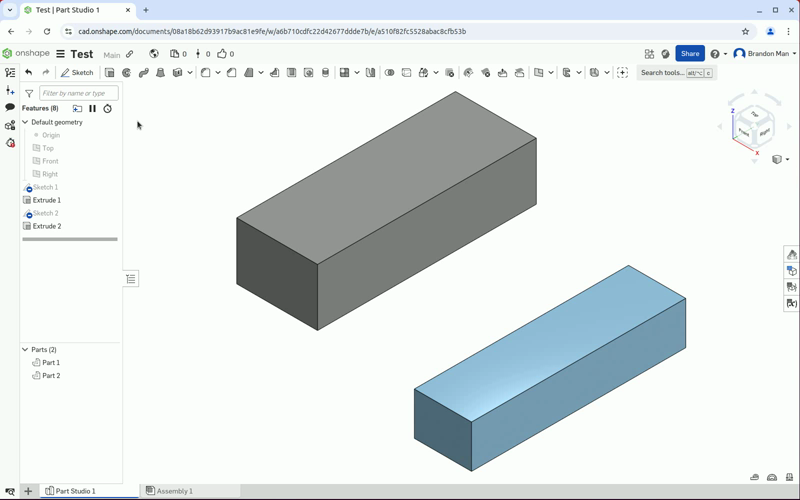
mouse_move(73, 189)
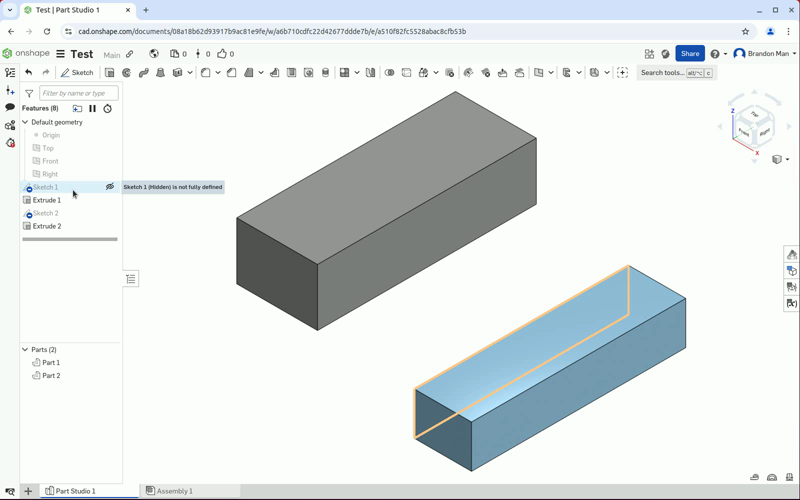
click(73, 189)